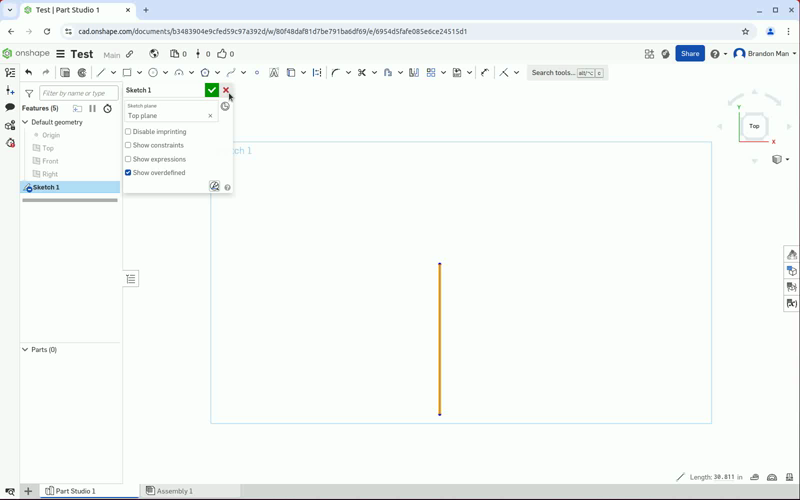
key(shift+h)
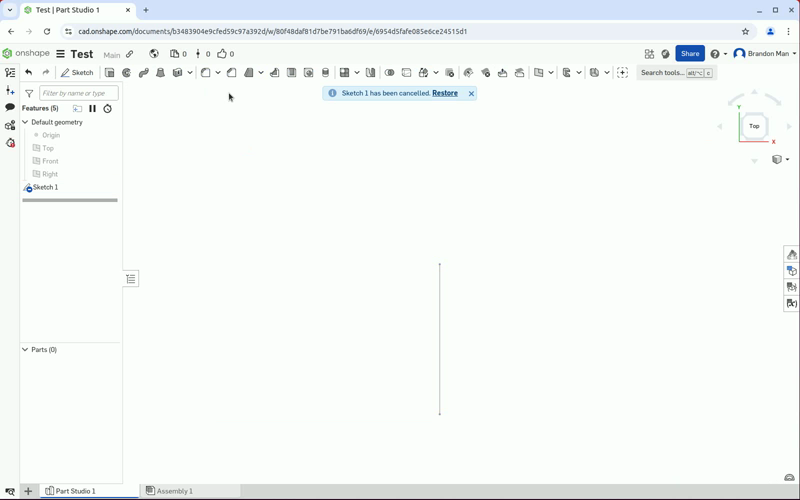
key(shift+s)
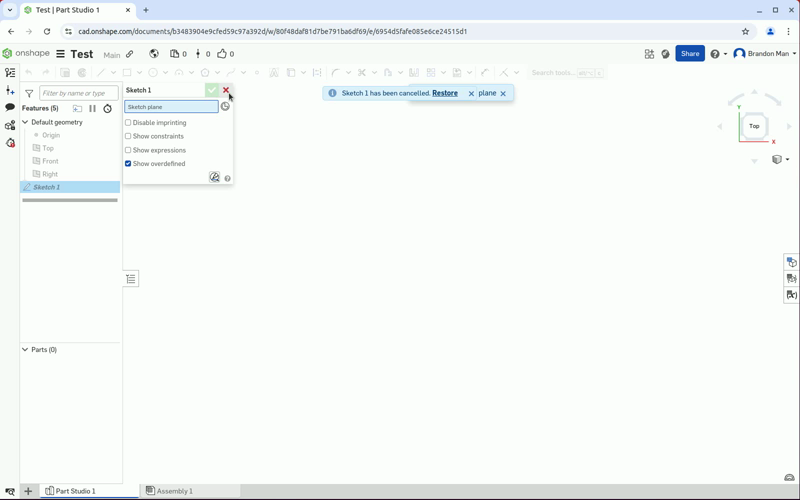
mouse_move(73, 150)
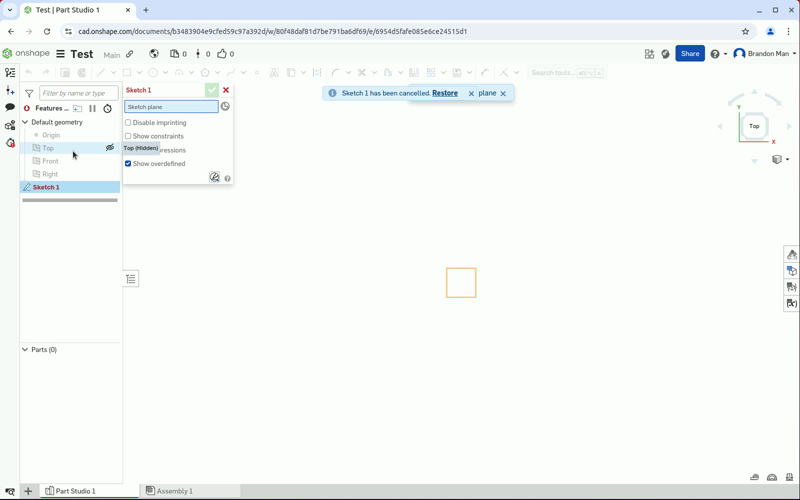
click(73, 150)
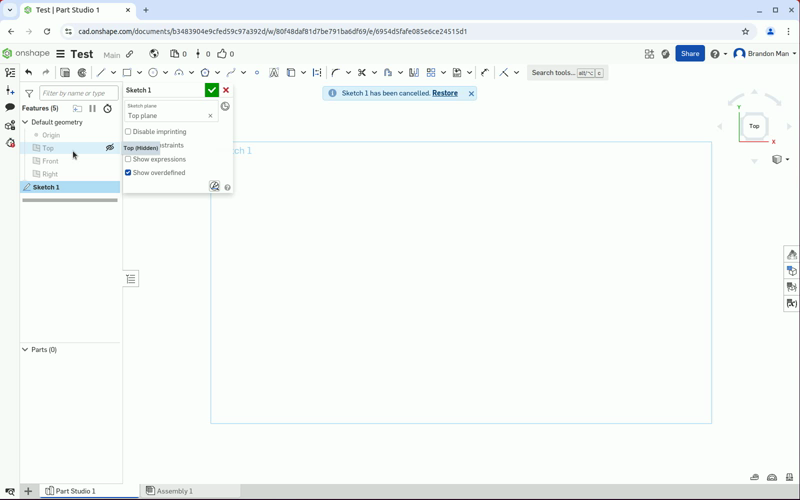
mouse_move(73, 352)
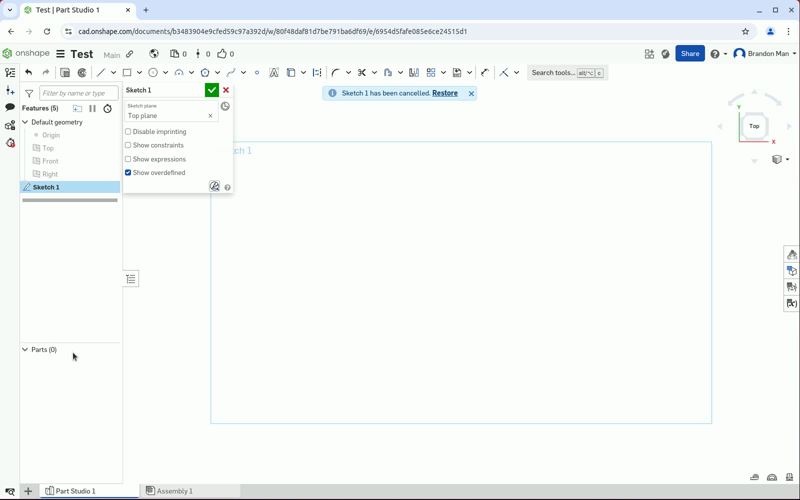
key(y)
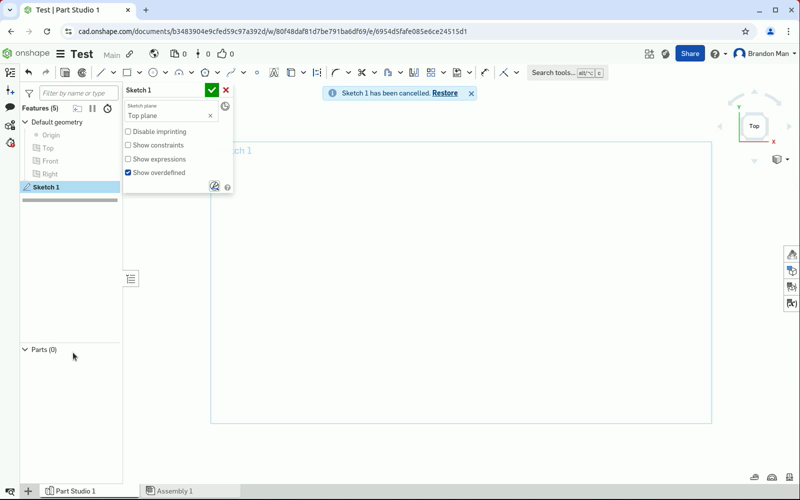
key(l)
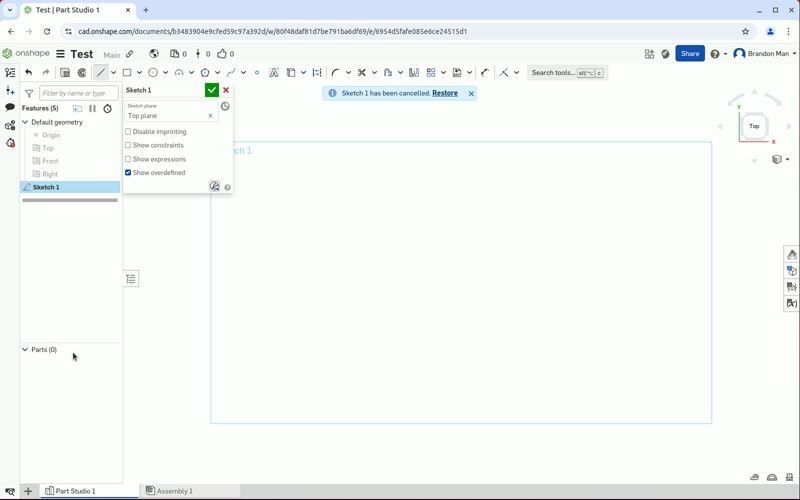
key_down(shift)
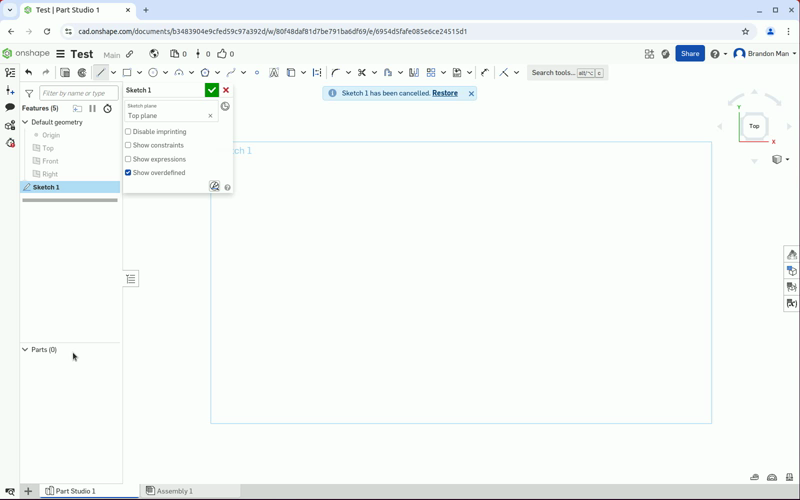
mouse_move(385, 395)
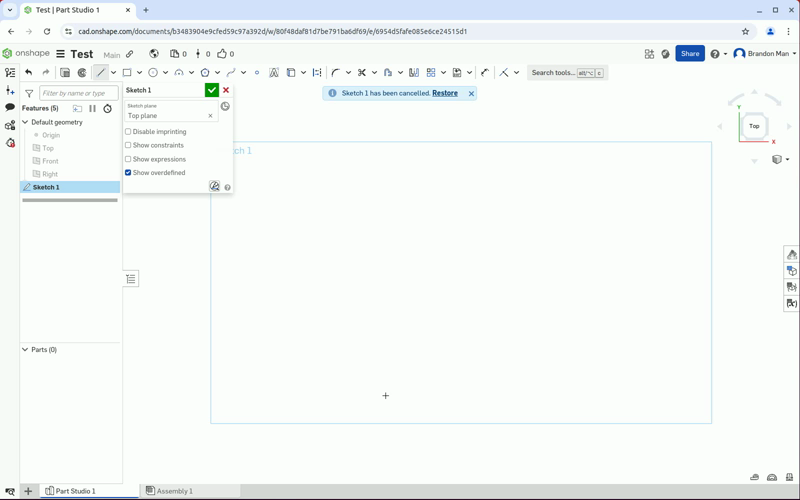
click(385, 395)
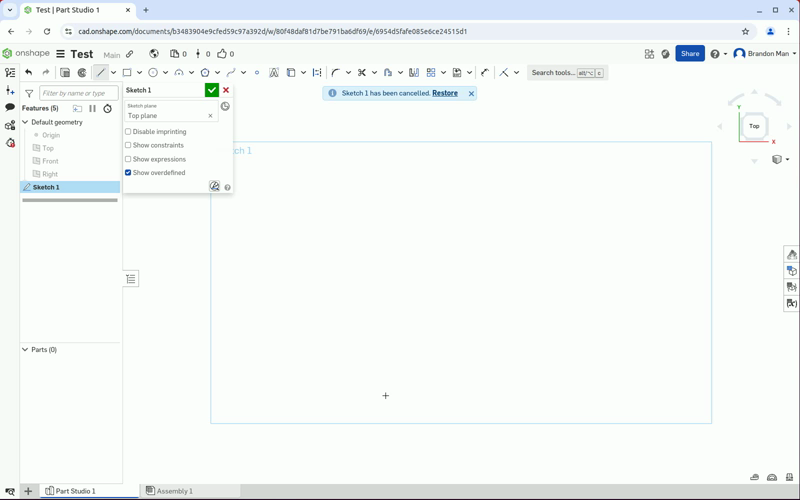
key_up(shift)
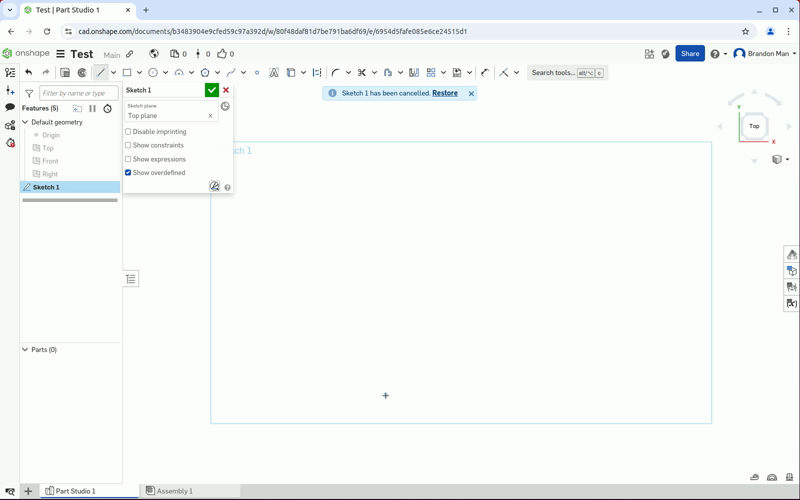
key_down(shift)
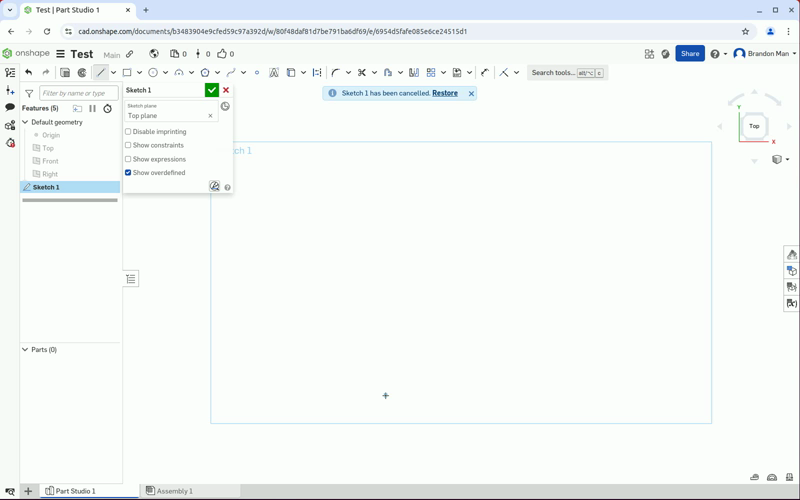
mouse_move(534, 395)
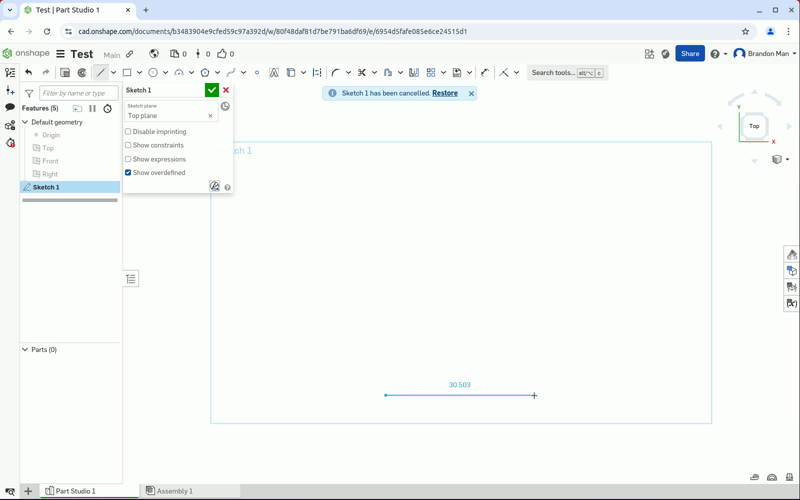
click(534, 395)
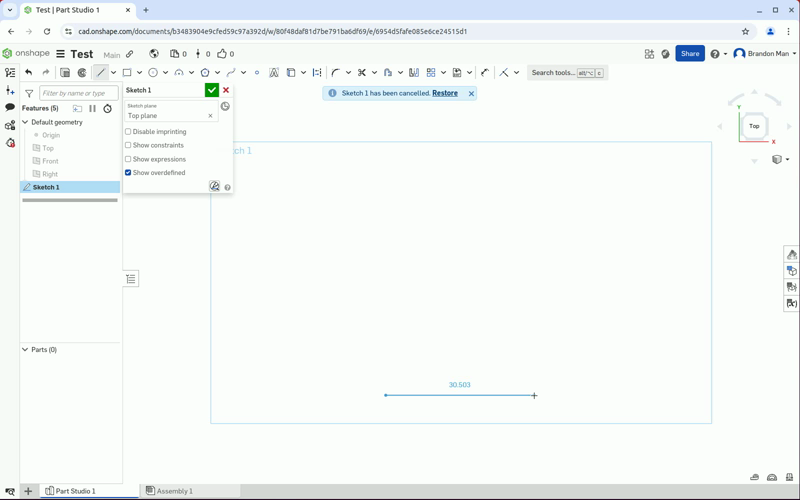
key_up(shift)
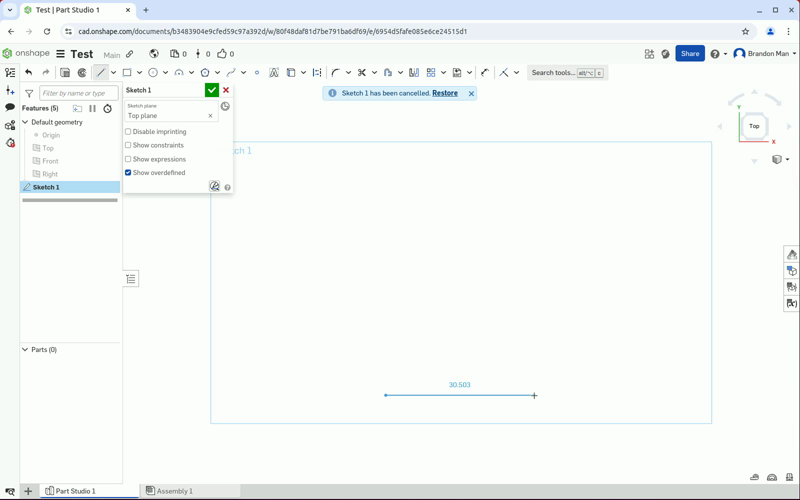
key_down(shift)
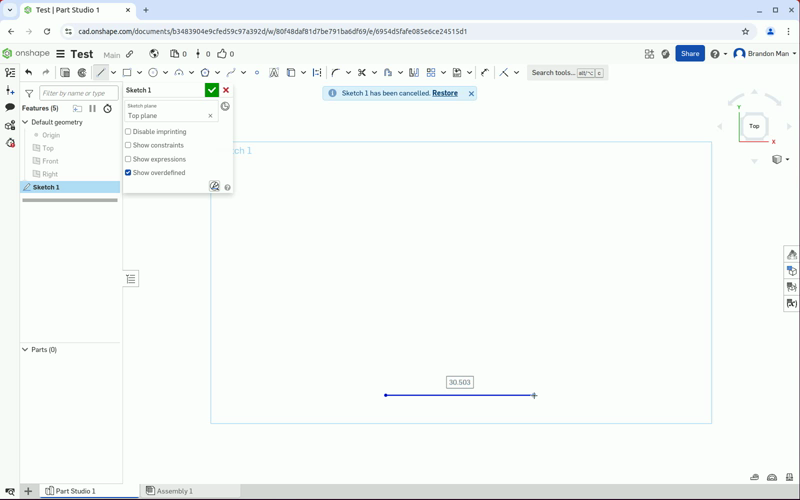
mouse_move(534, 171)
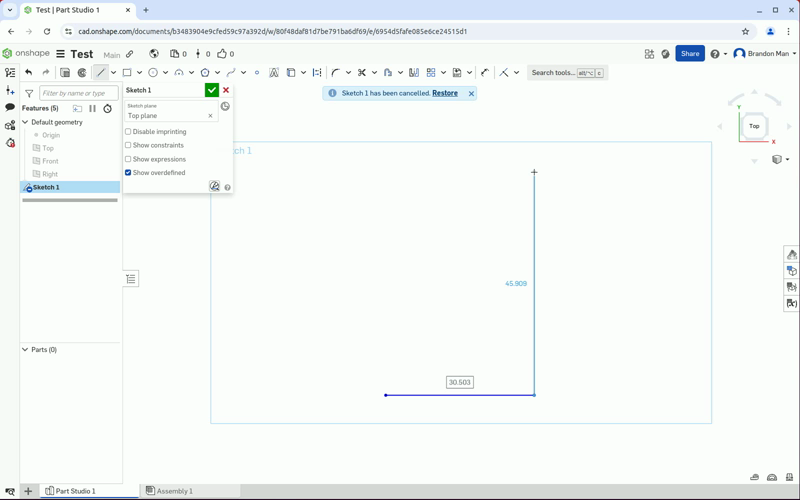
click(534, 171)
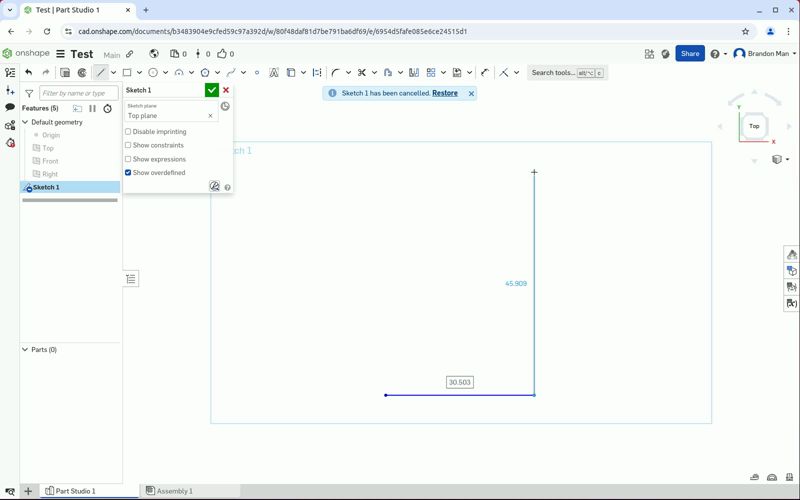
key_up(shift)
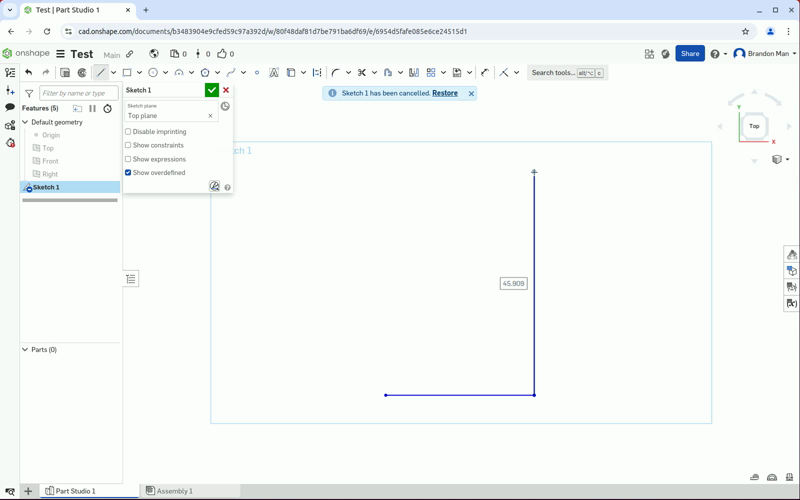
key_down(shift)
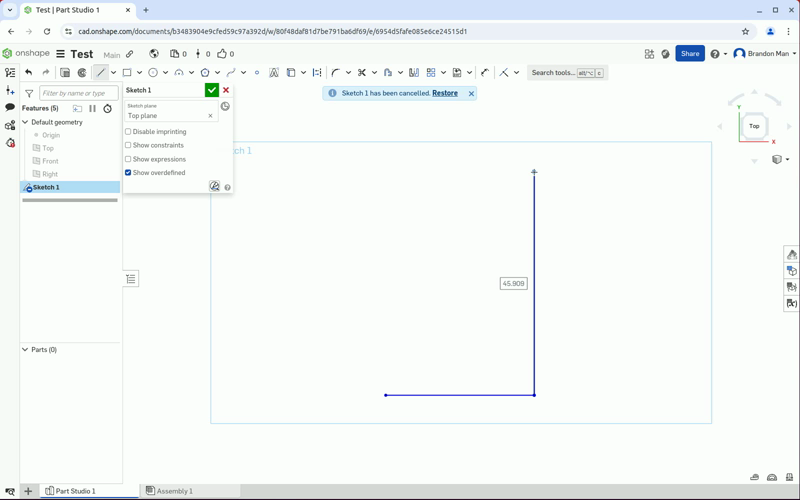
mouse_move(385, 171)
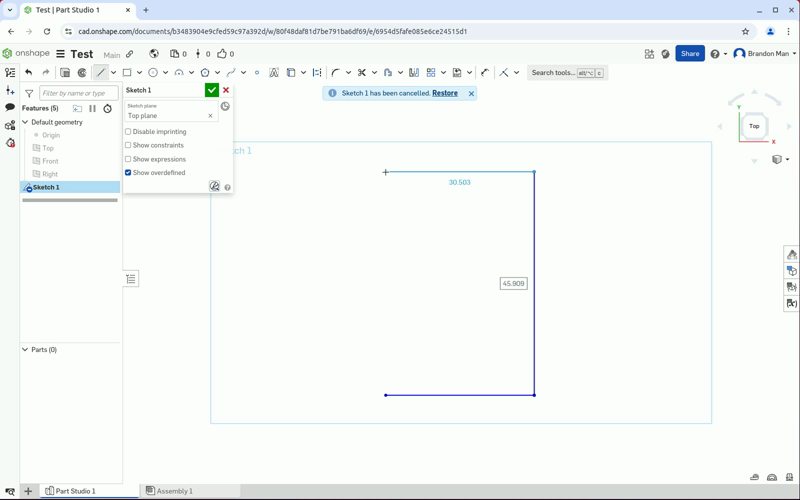
click(385, 171)
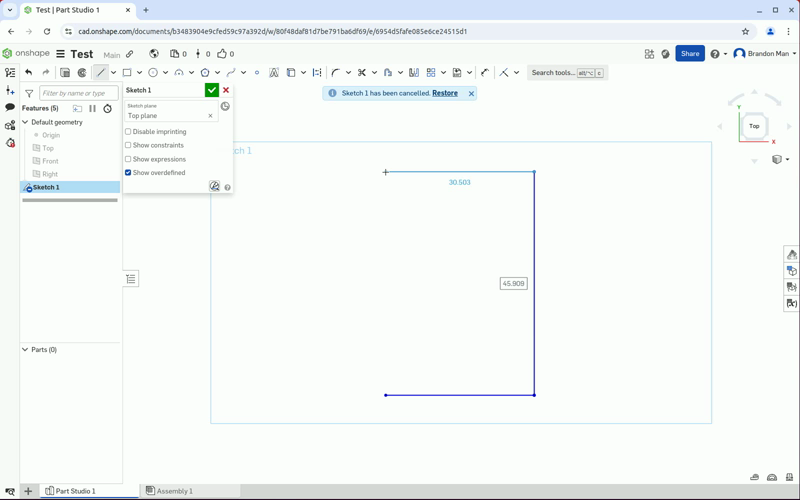
key_up(shift)
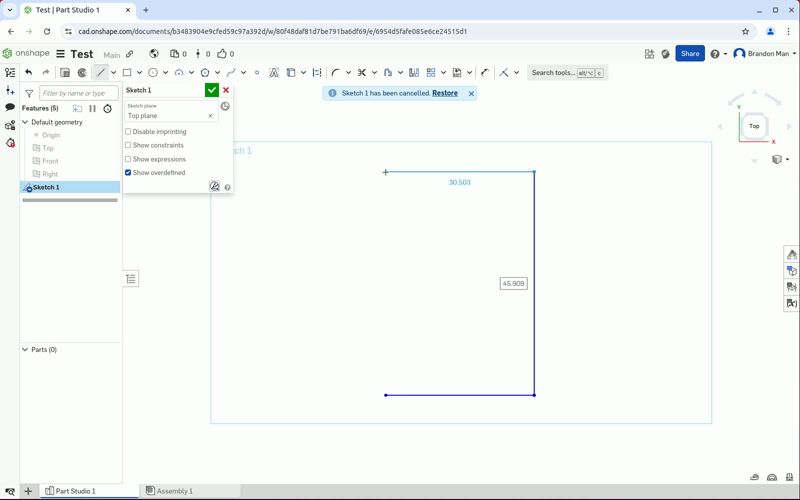
key_down(shift)
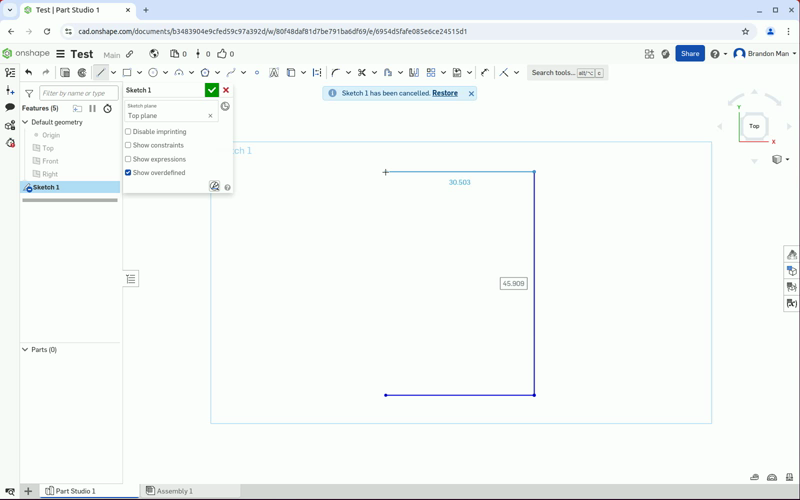
mouse_move(385, 395)
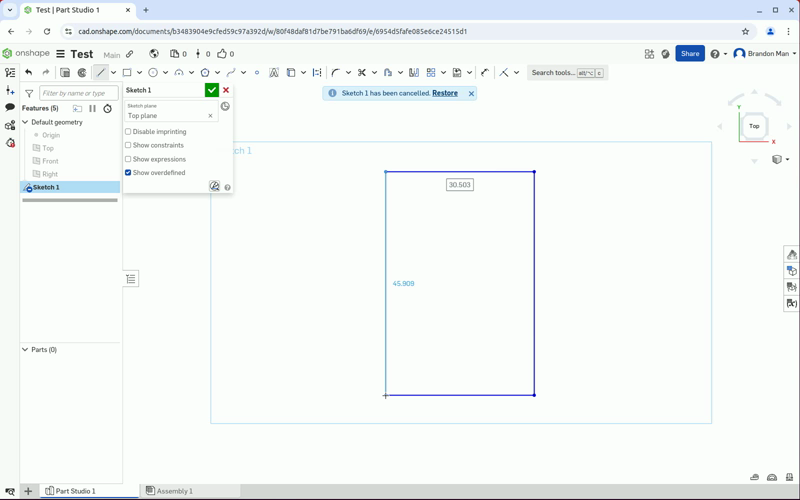
key_up(shift)
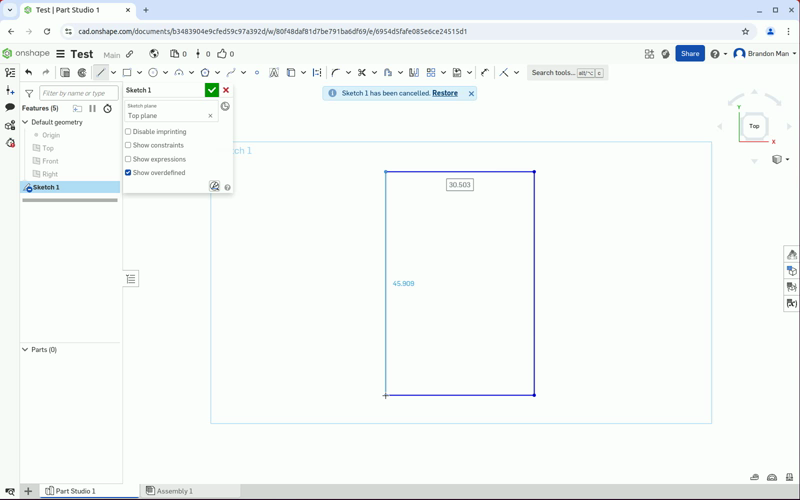
click(385, 395)
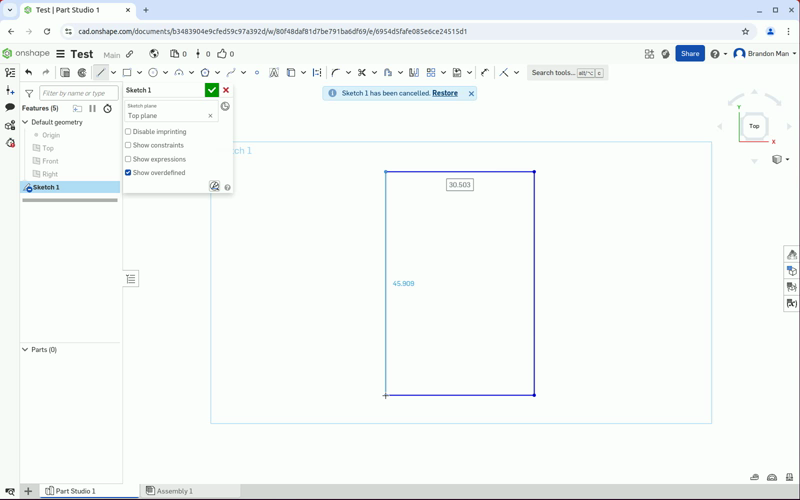
key(esc)
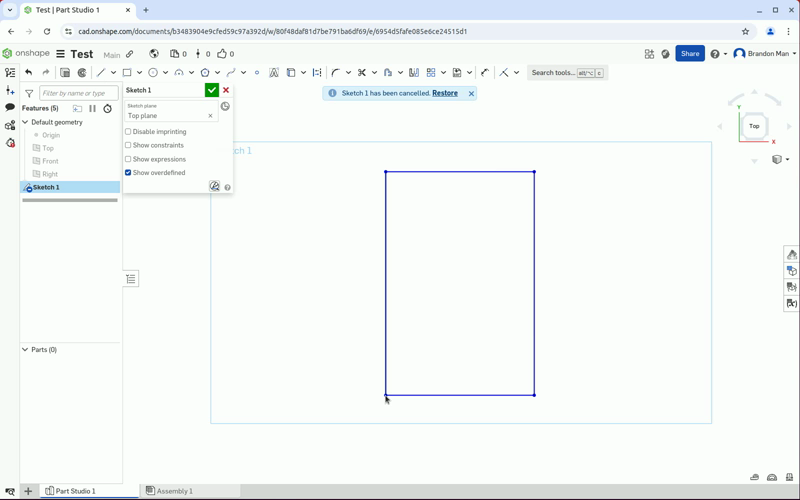
mouse_move(461, 267)
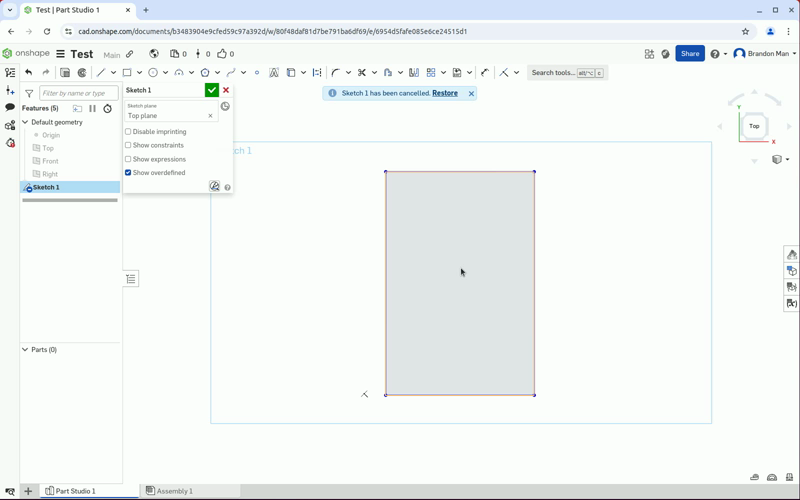
click(461, 267)
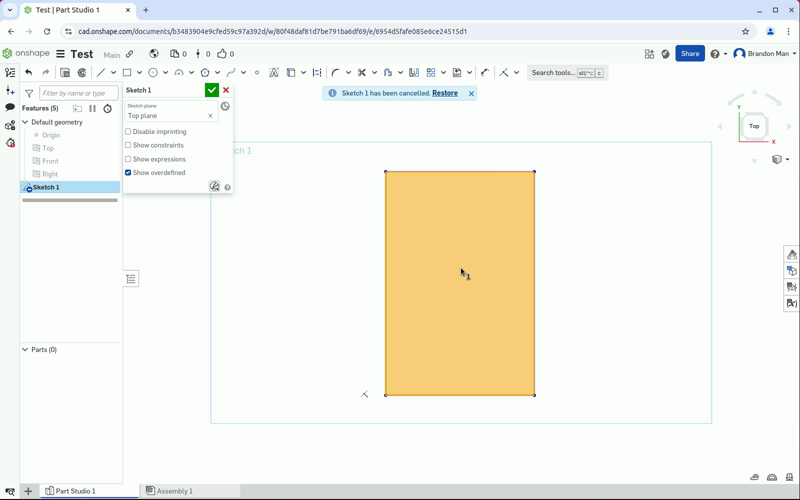
mouse_move(73, 352)
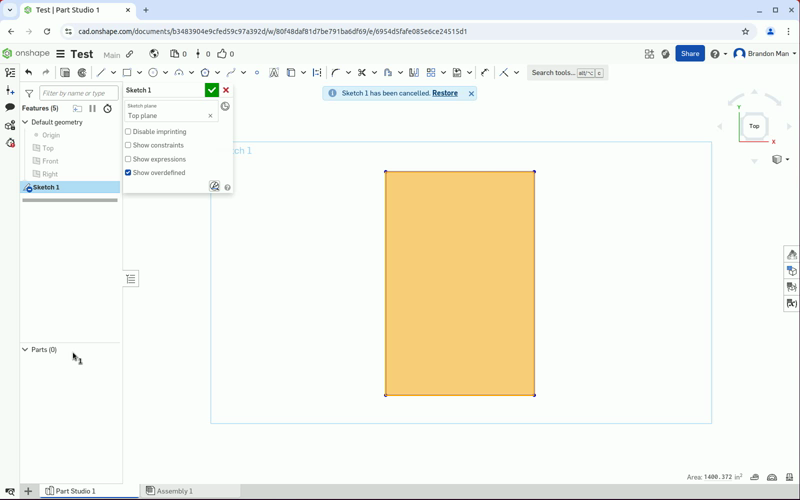
key(shift+y)
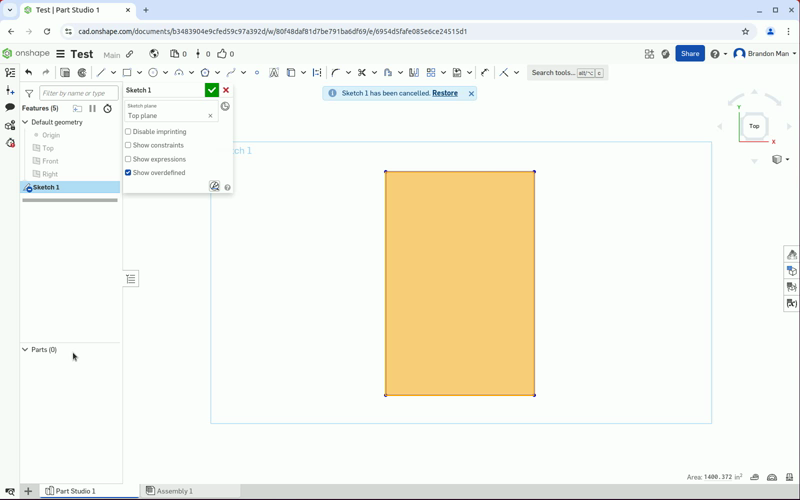
key(shift+e)
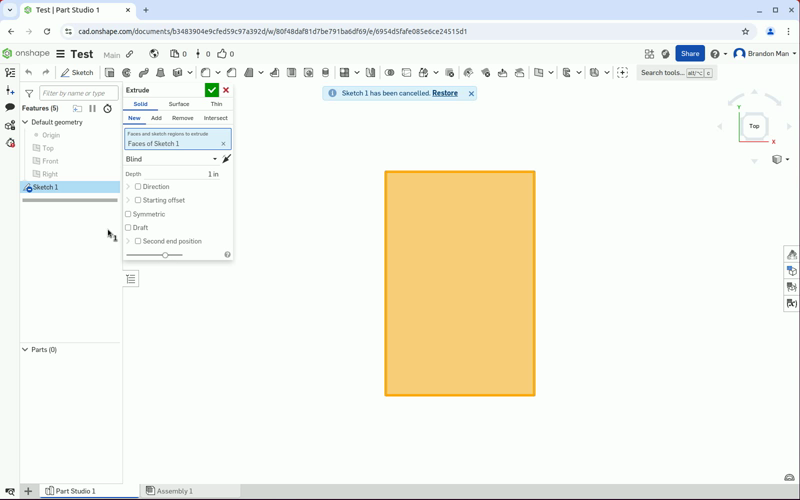
mouse_move(143, 106)
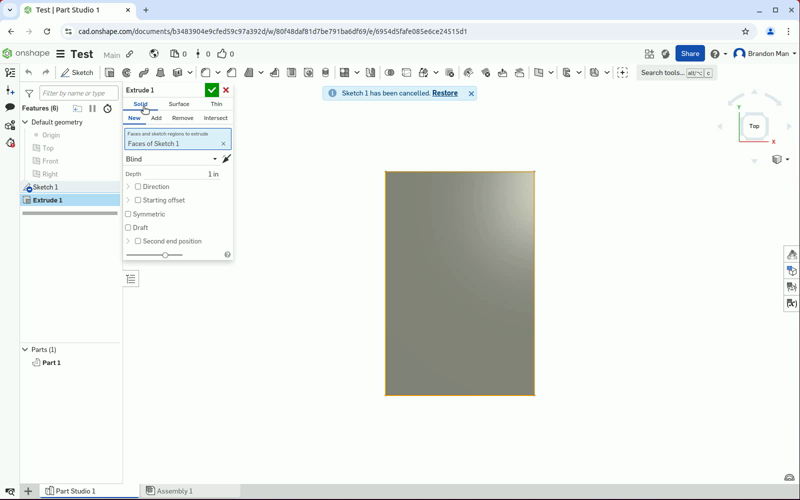
click(143, 106)
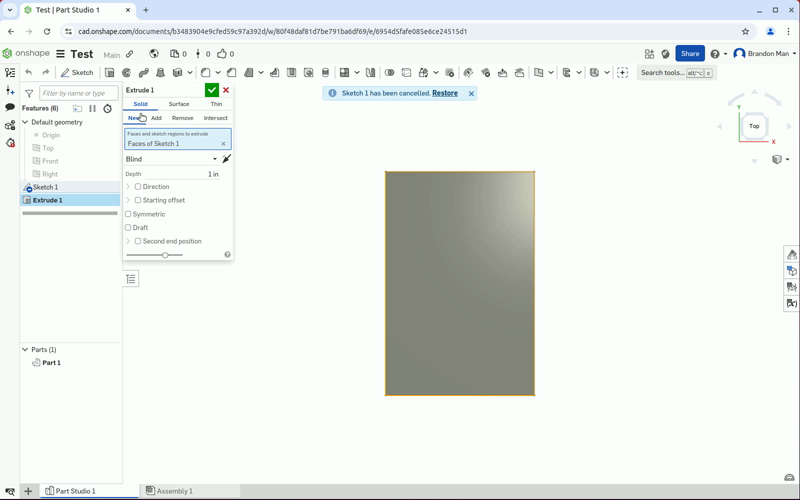
mouse_move(137, 120)
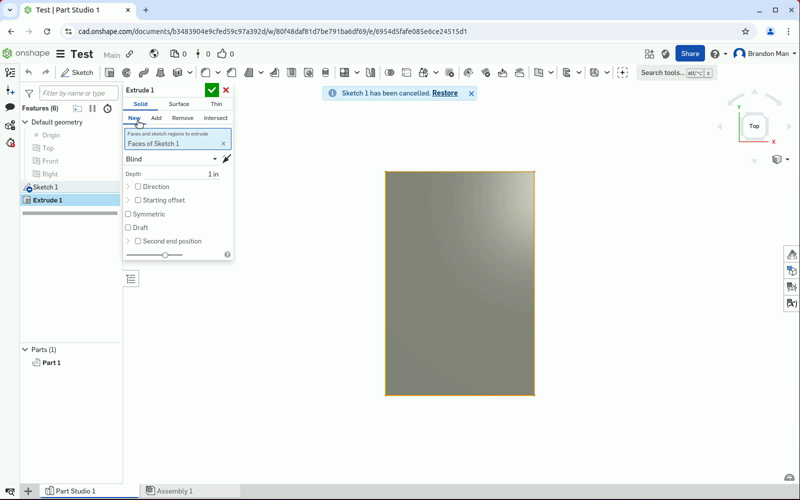
click(137, 120)
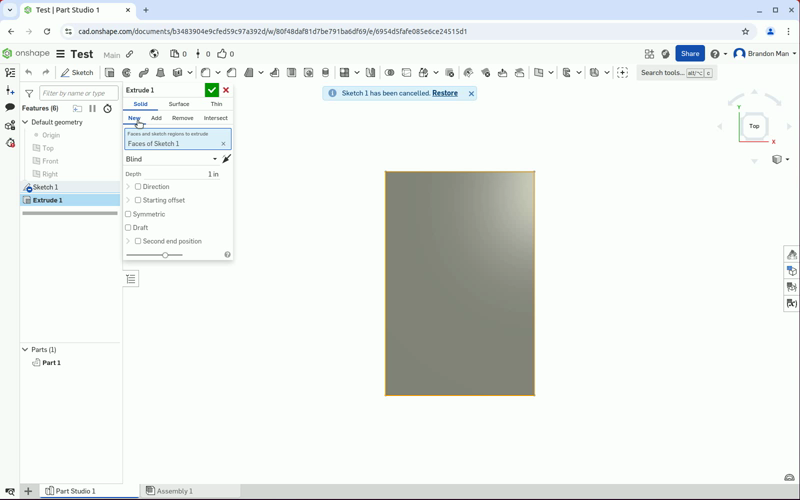
key(tab, 4)
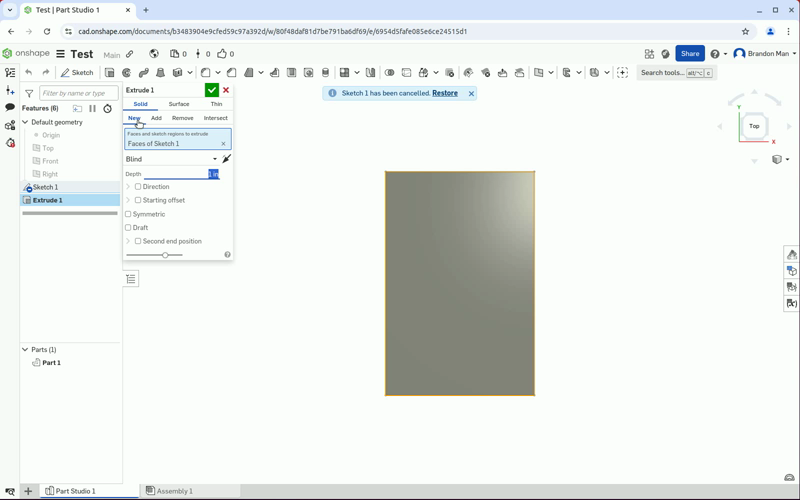
text(30.81)
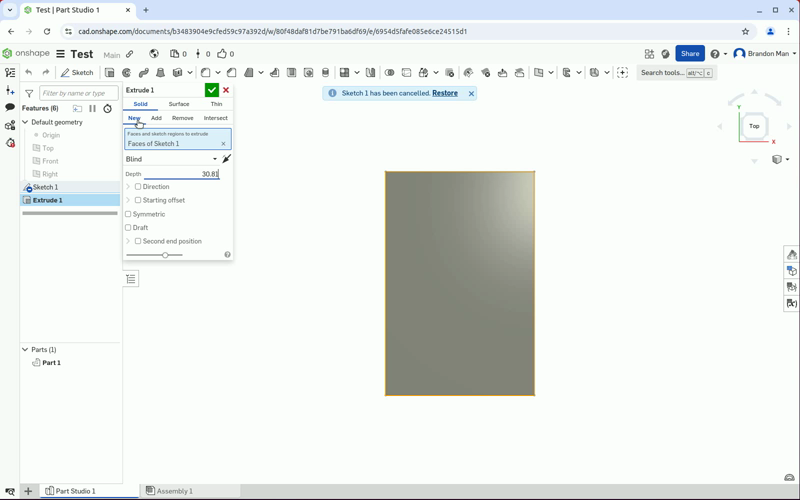
key(tab, 3)
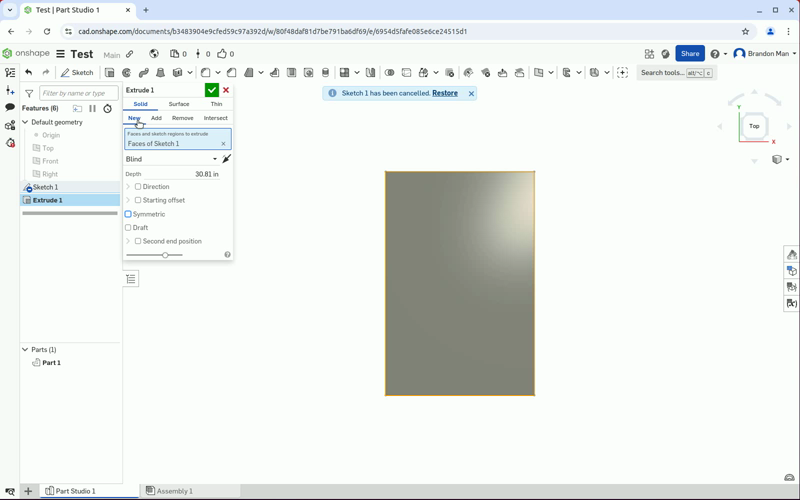
key(space)
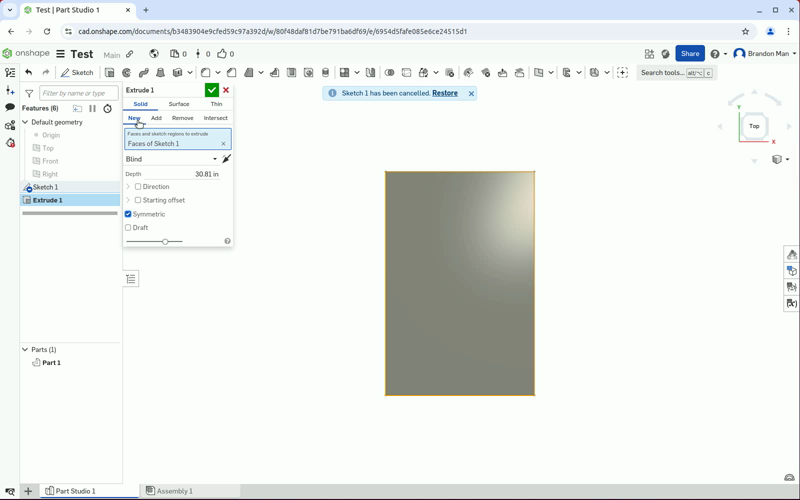
key(enter)
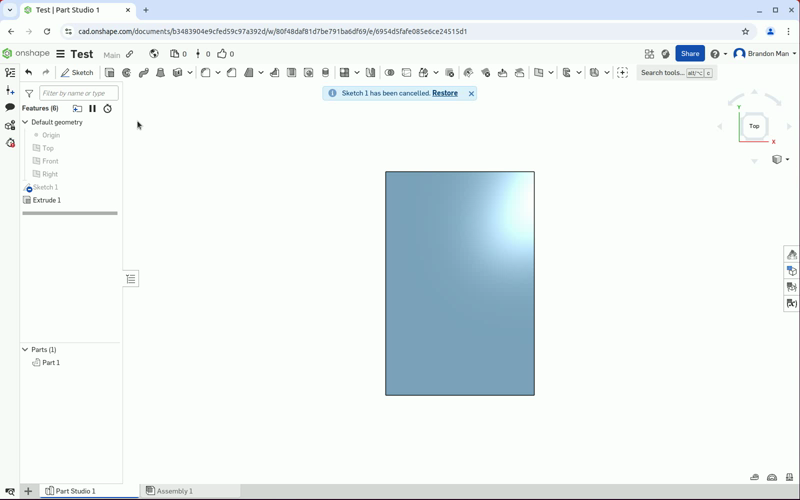
key(shift+h)
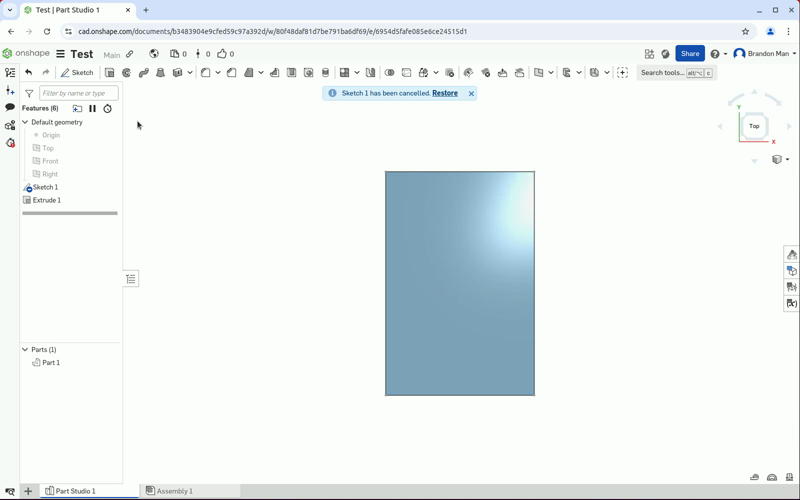
key(shift+h)
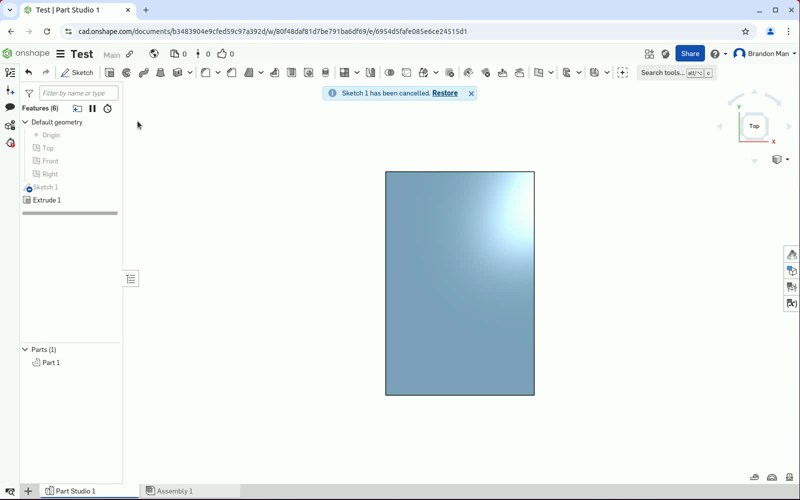
mouse_move(73, 189)
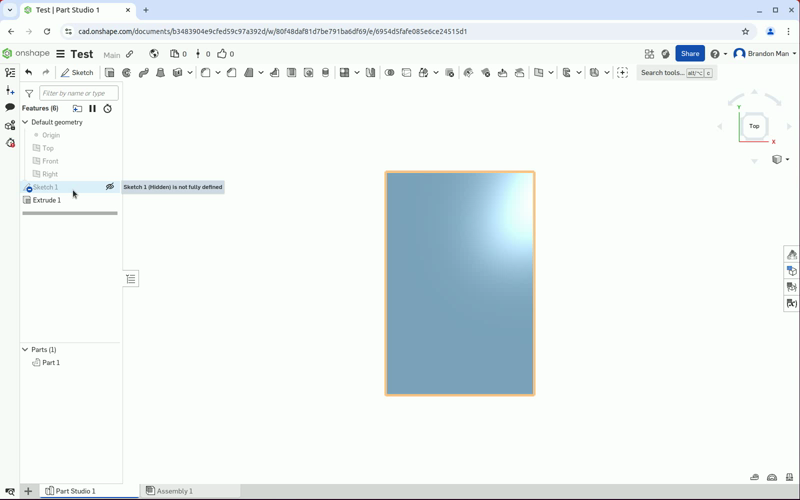
click(73, 189)
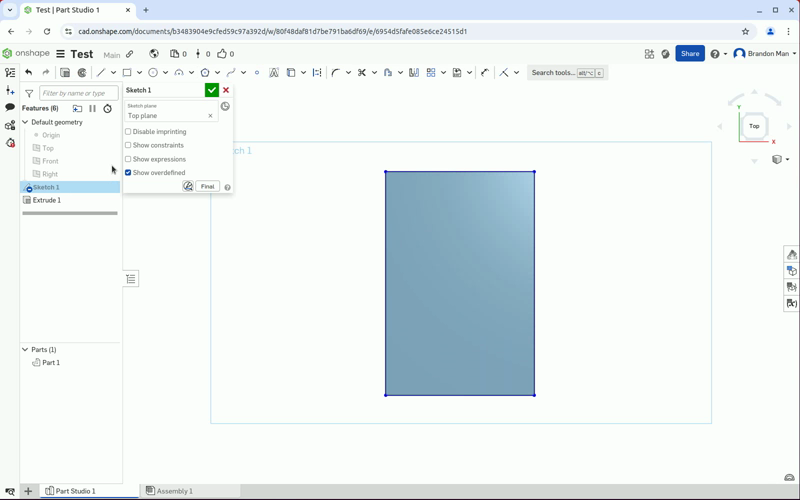
mouse_move(229, 92)
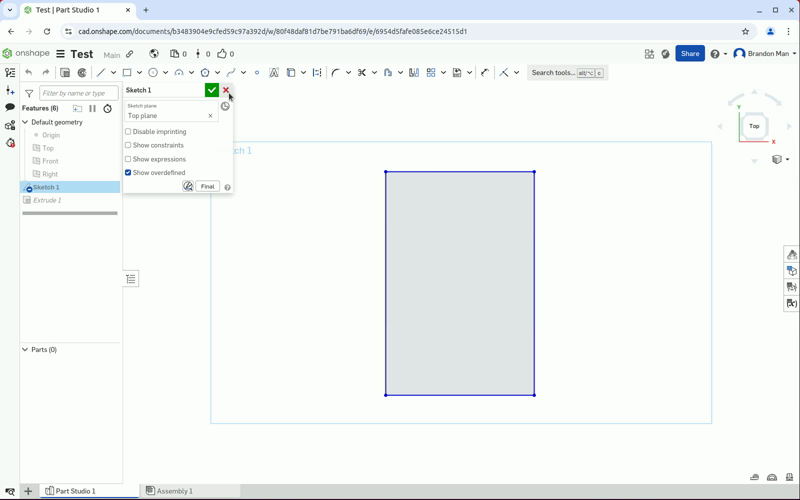
click(229, 92)
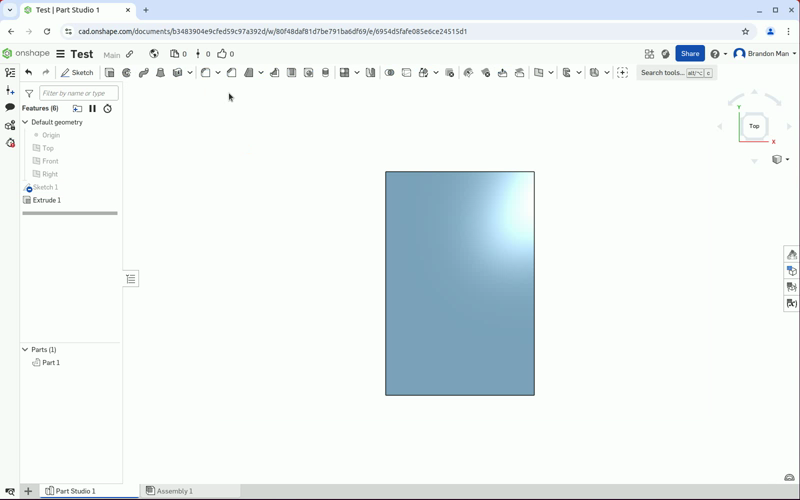
mouse_move(541, 75)
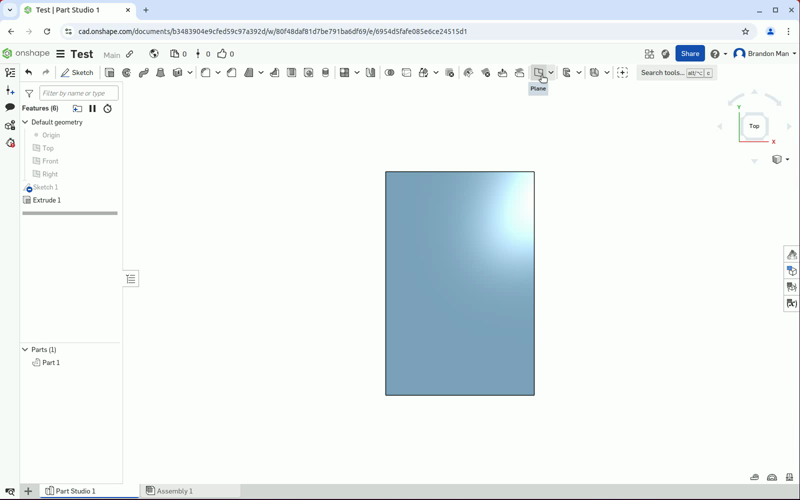
click(541, 75)
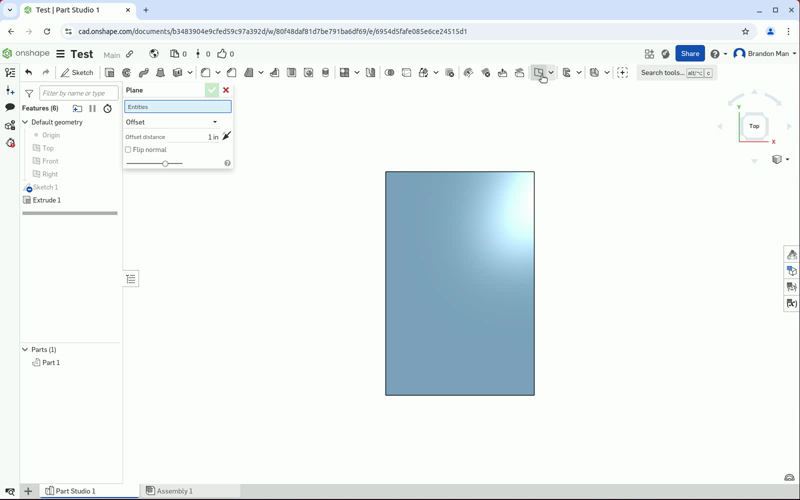
mouse_move(73, 150)
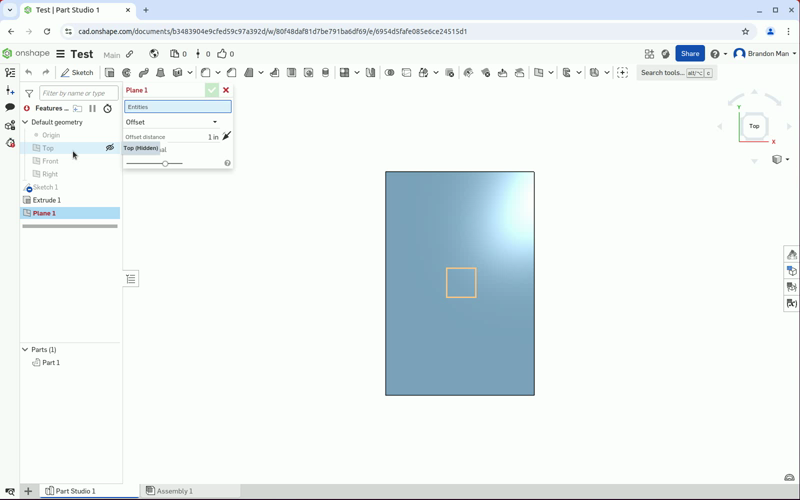
click(73, 150)
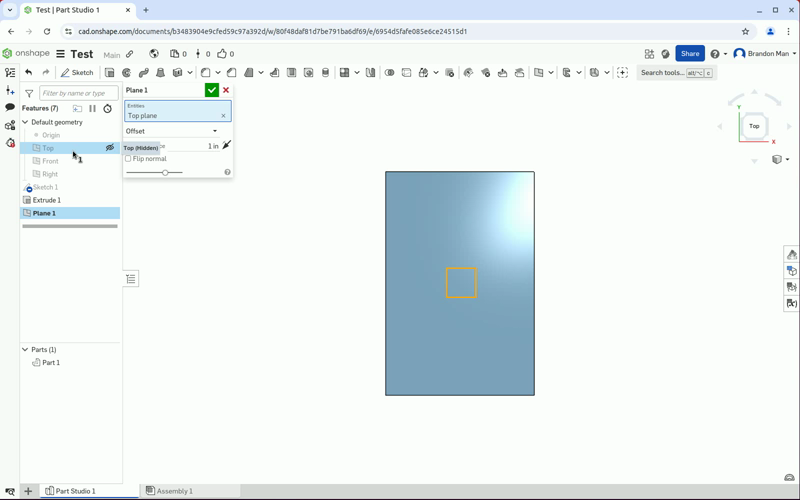
key(tab, 2)
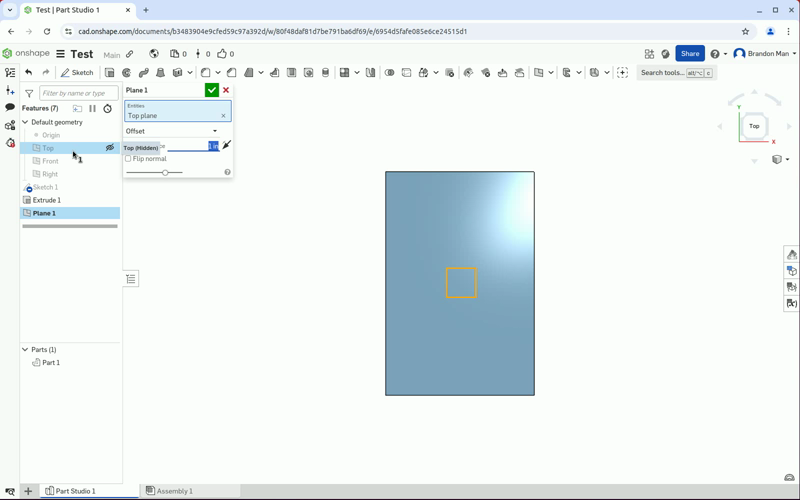
text(15.405)
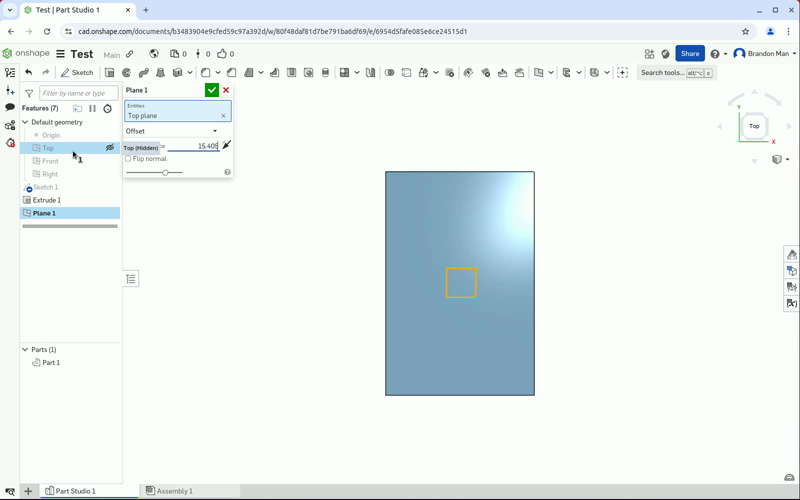
key(enter, 2)
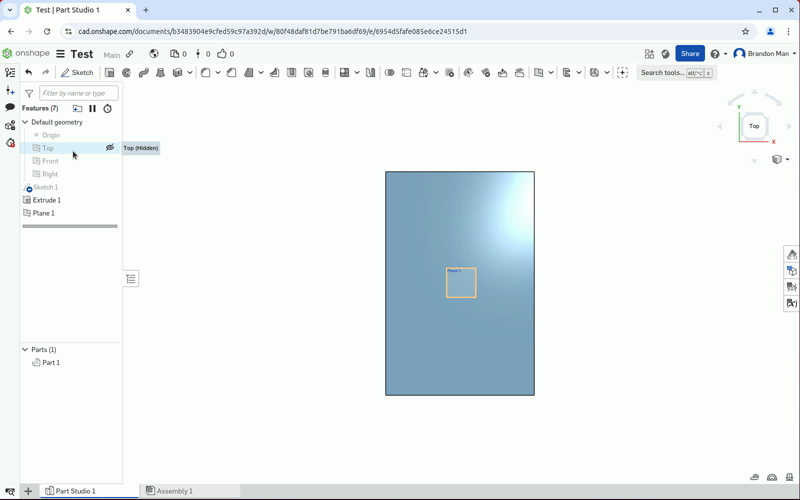
key(shift+s)
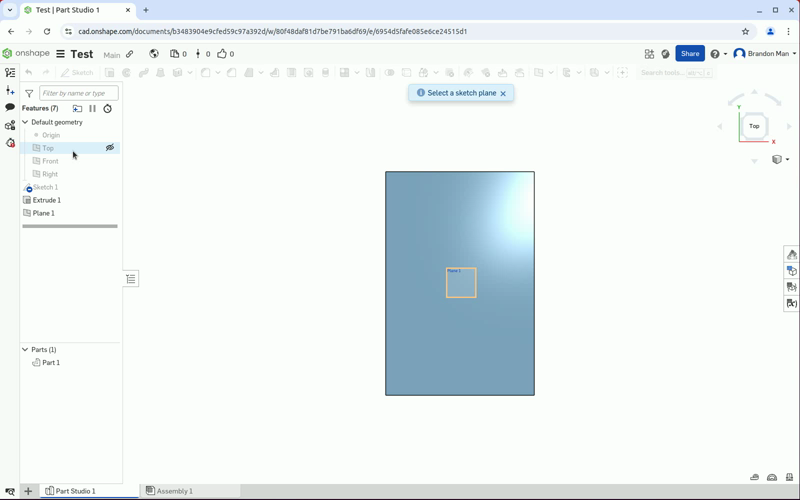
mouse_move(73, 215)
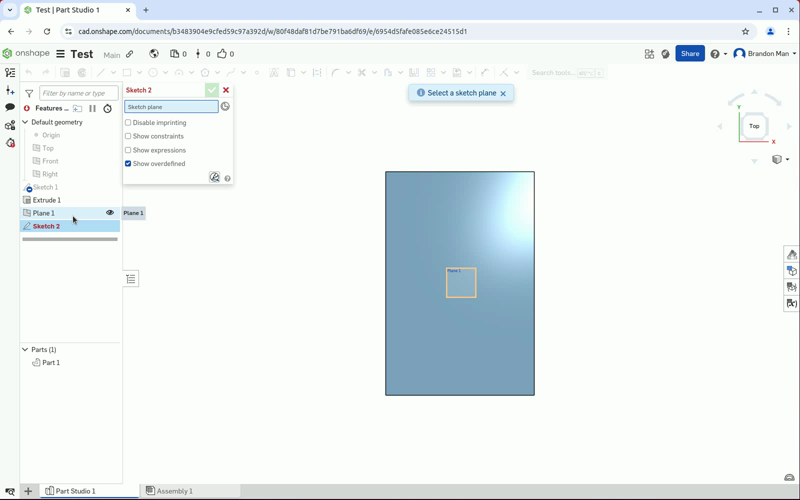
click(73, 215)
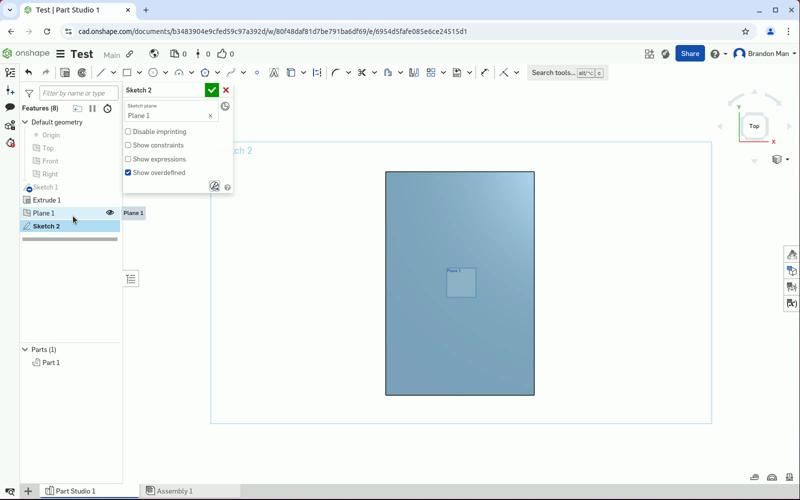
mouse_move(73, 352)
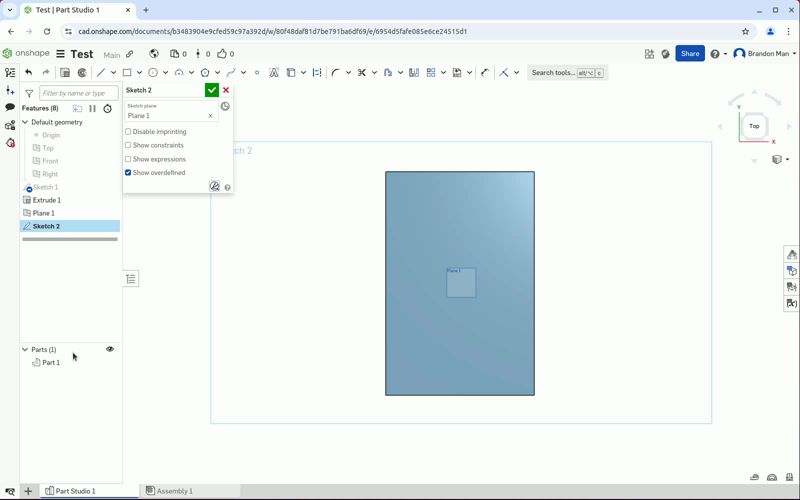
key(y)
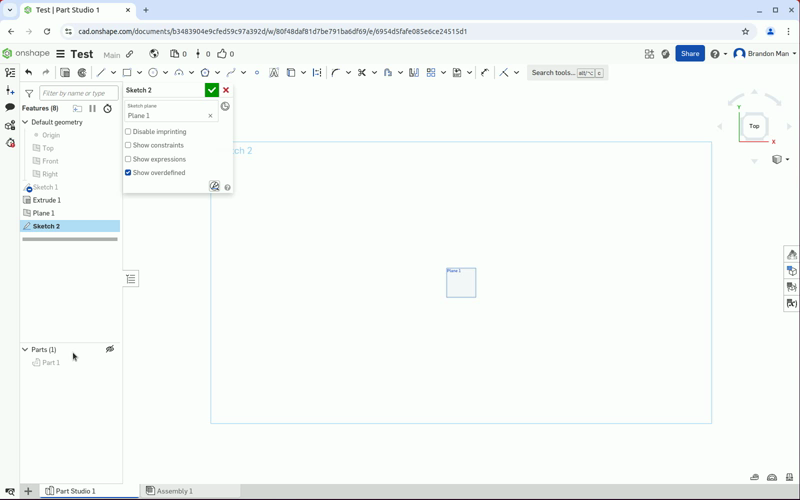
key(l)
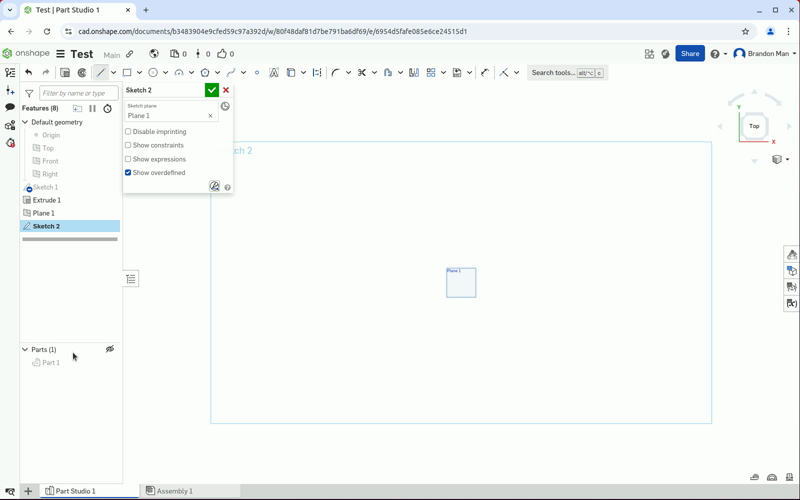
key_down(shift)
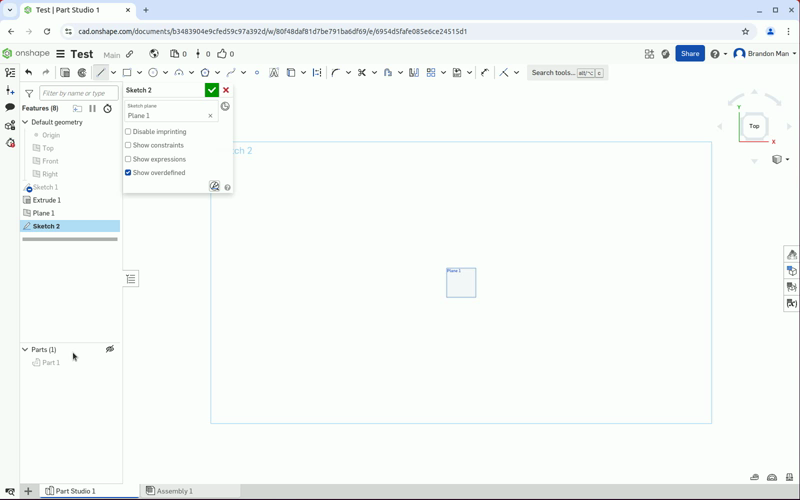
mouse_move(385, 395)
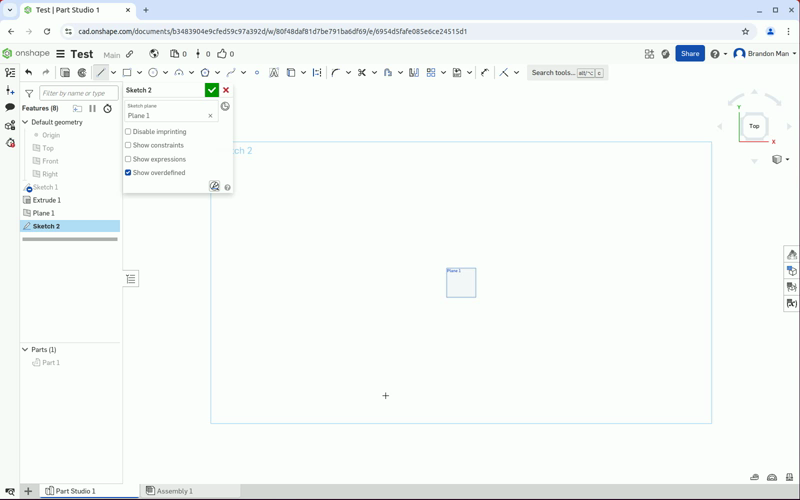
click(385, 395)
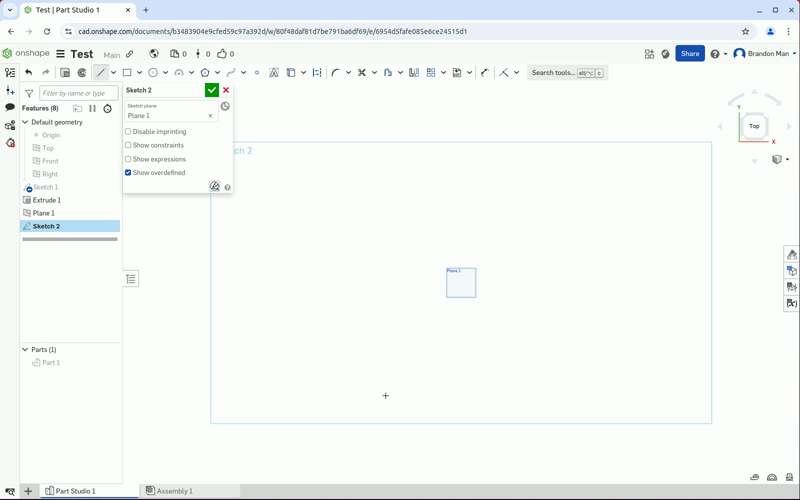
key_up(shift)
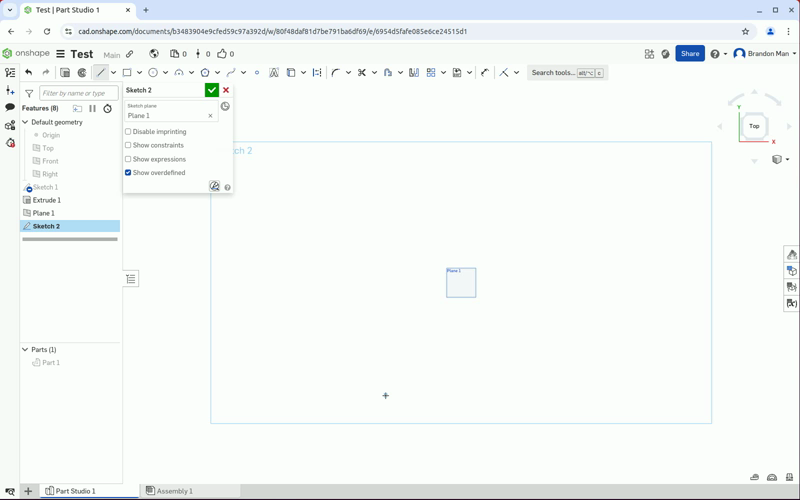
key_down(shift)
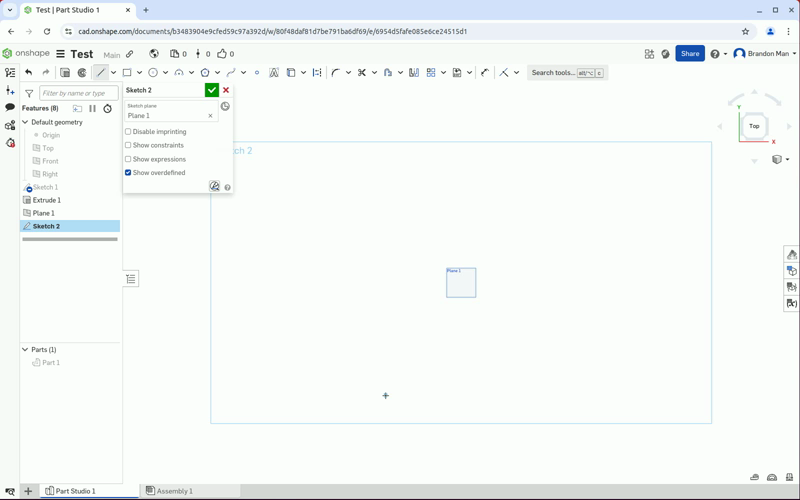
mouse_move(415, 395)
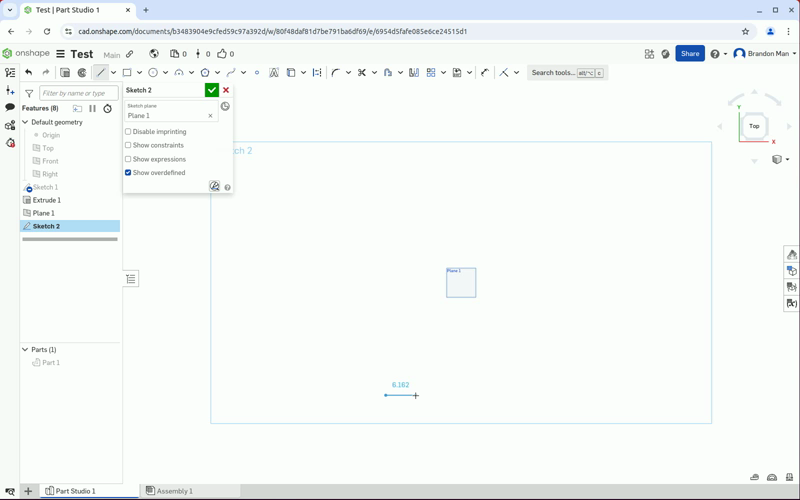
mouse_move(442, 395)
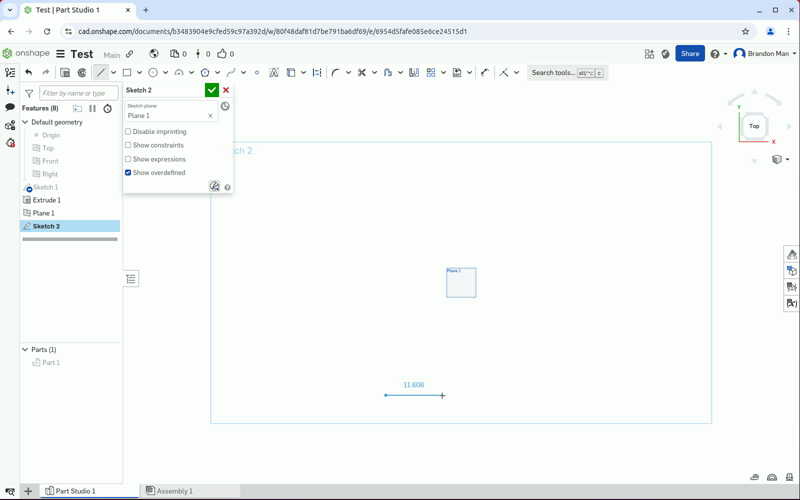
click(442, 395)
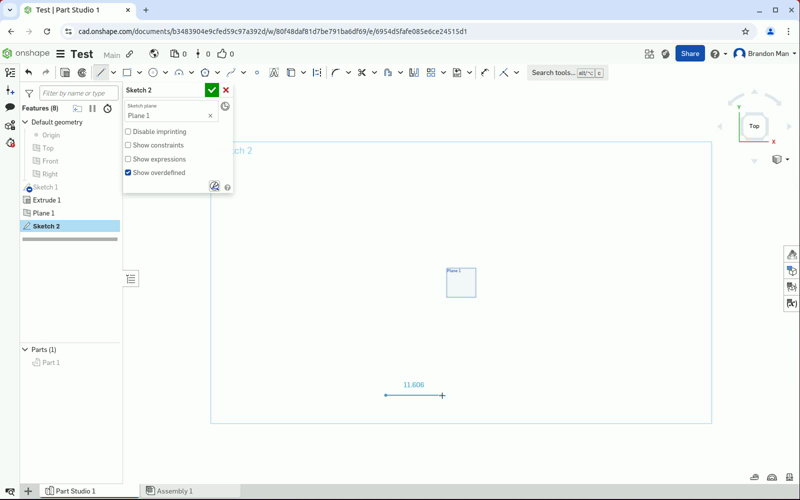
key_up(shift)
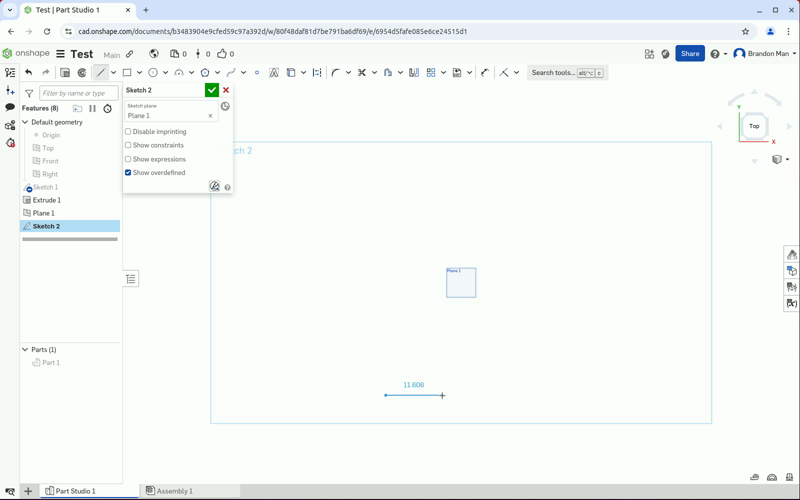
key_down(shift)
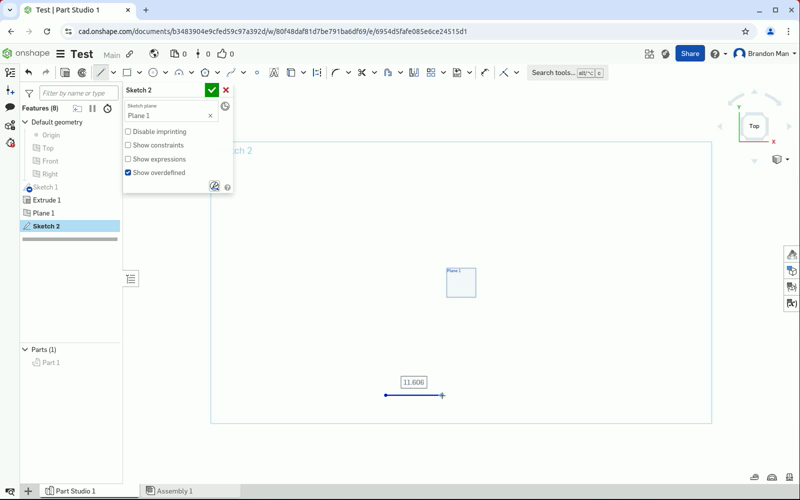
mouse_move(442, 320)
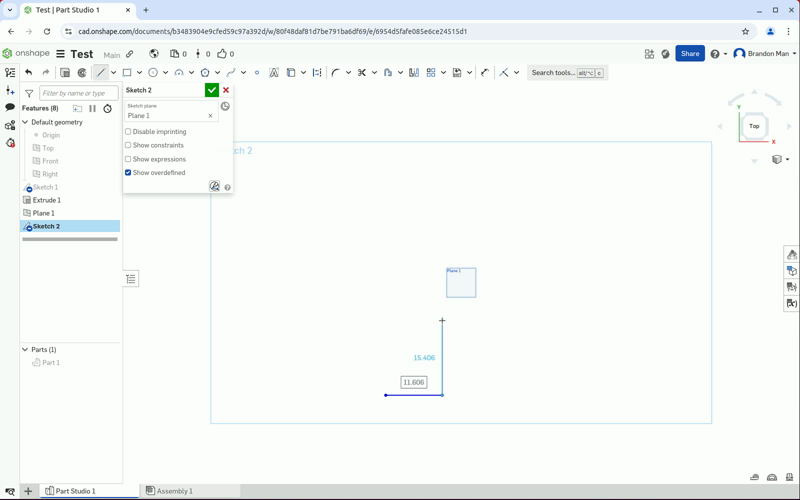
click(442, 320)
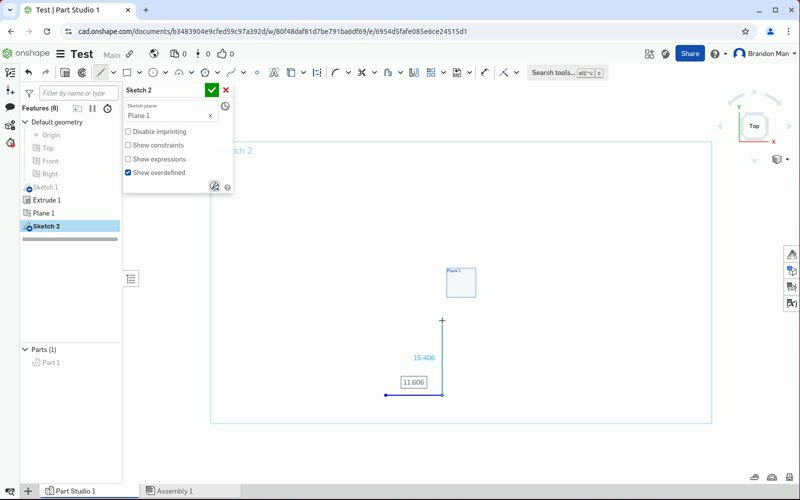
key_up(shift)
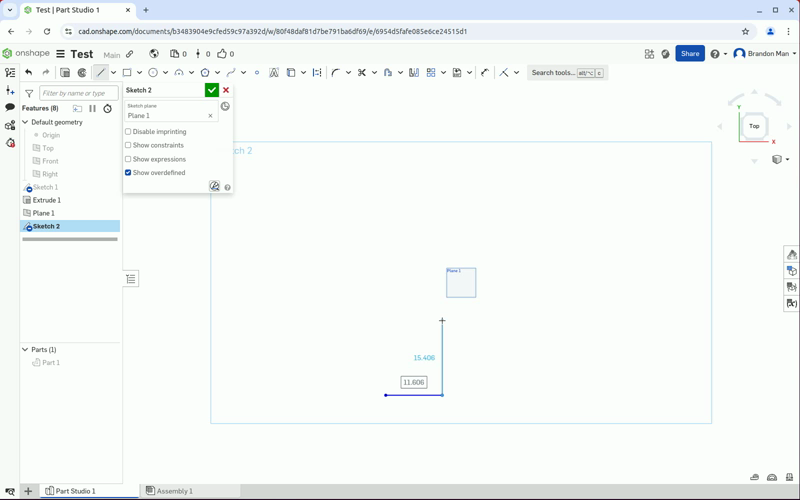
key_down(shift)
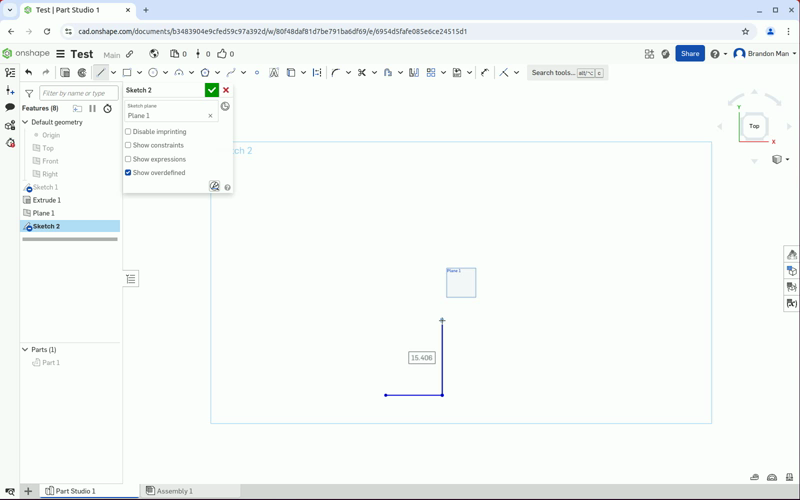
mouse_move(472, 320)
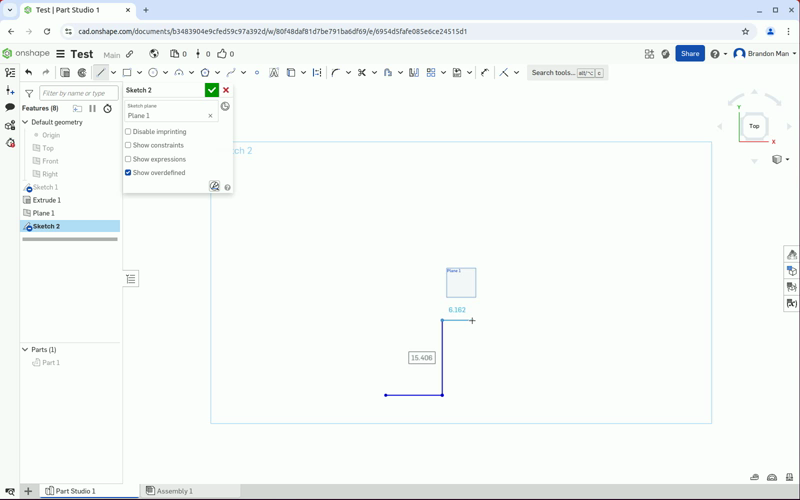
mouse_move(385, 320)
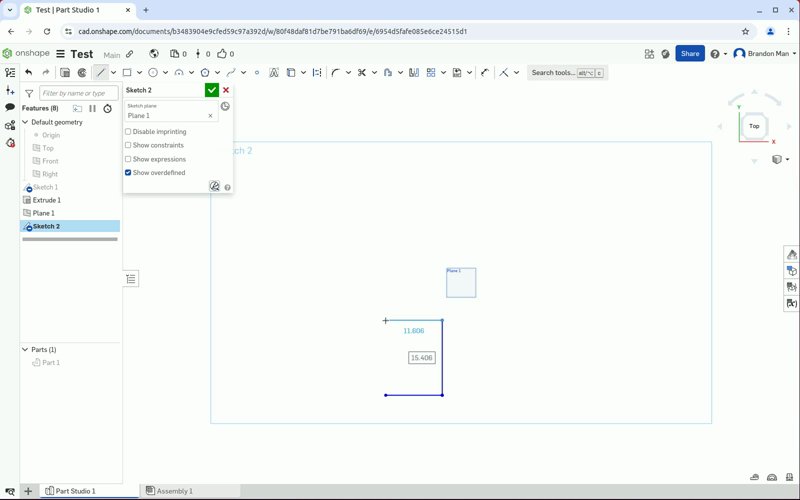
click(385, 320)
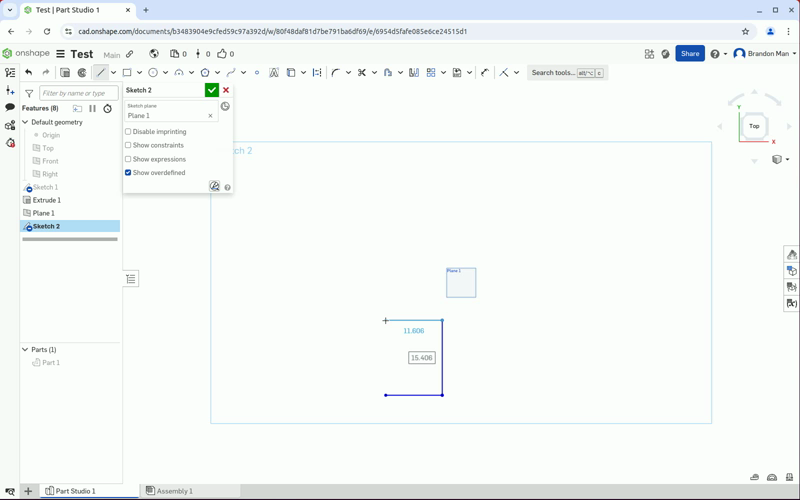
key_up(shift)
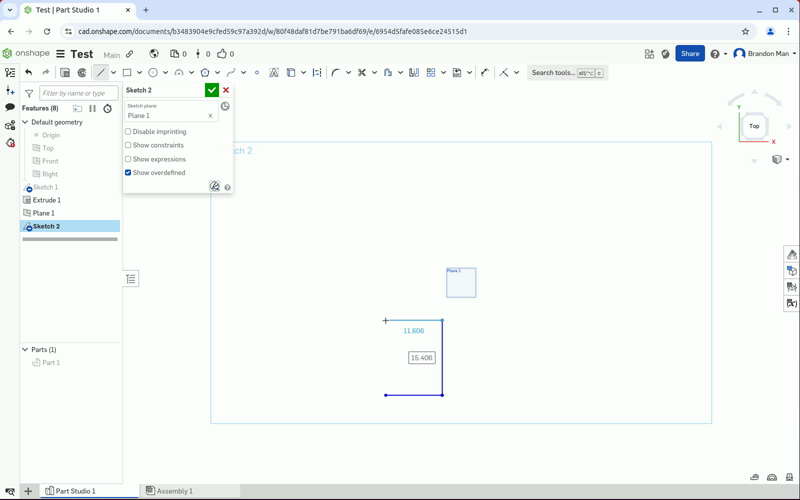
key_down(shift)
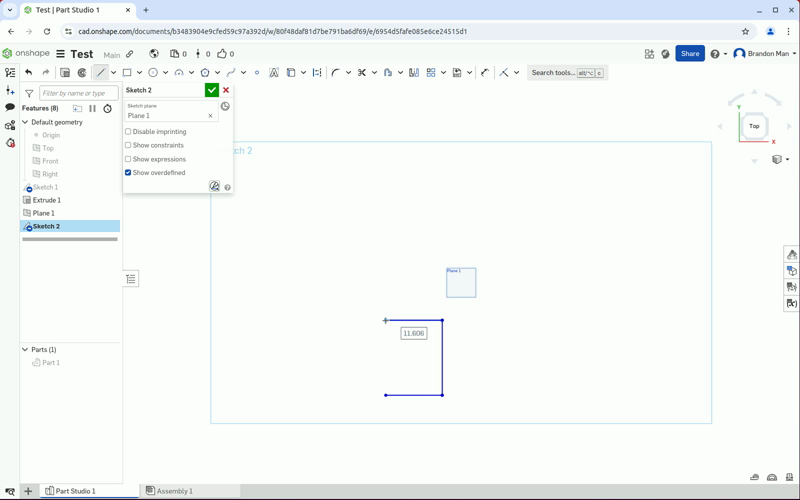
mouse_move(385, 395)
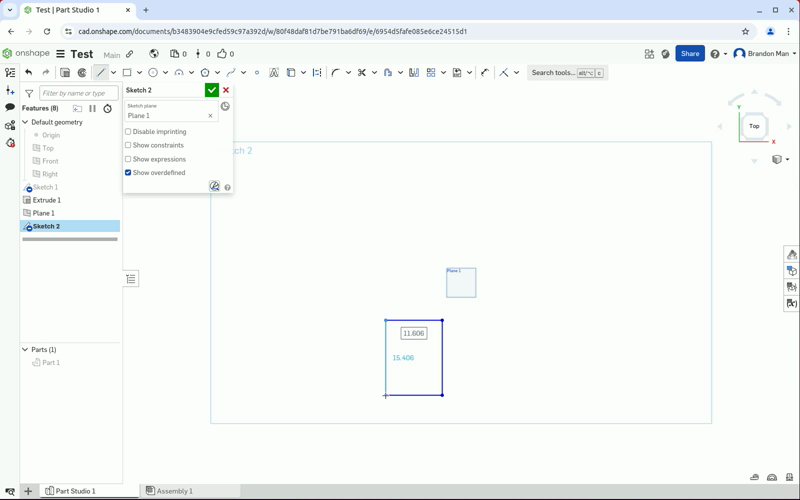
key_up(shift)
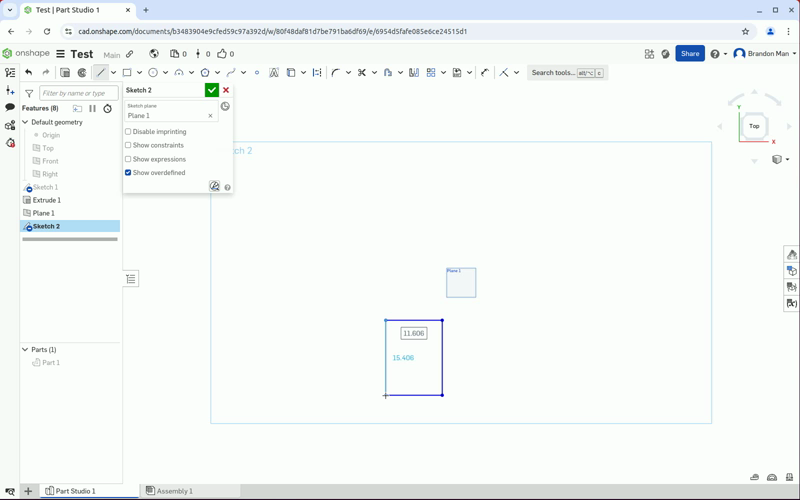
click(385, 395)
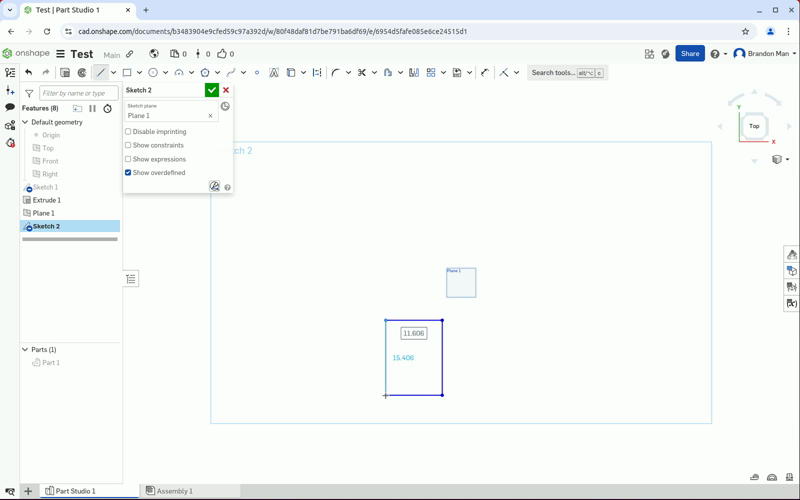
key(esc)
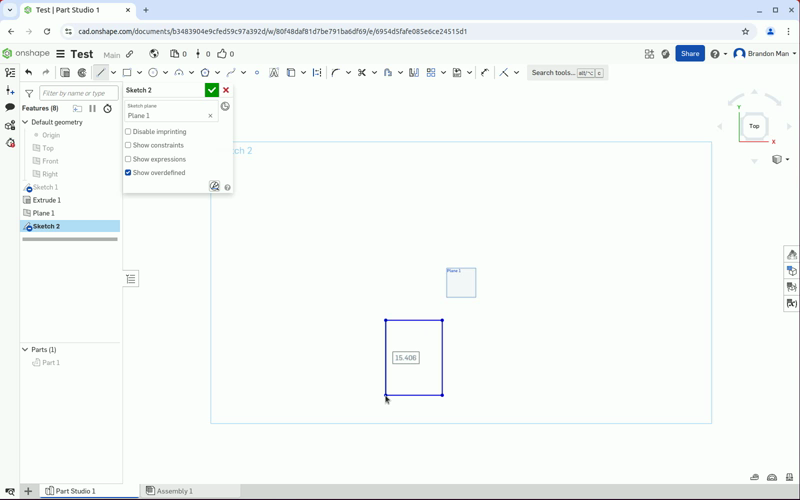
mouse_move(438, 348)
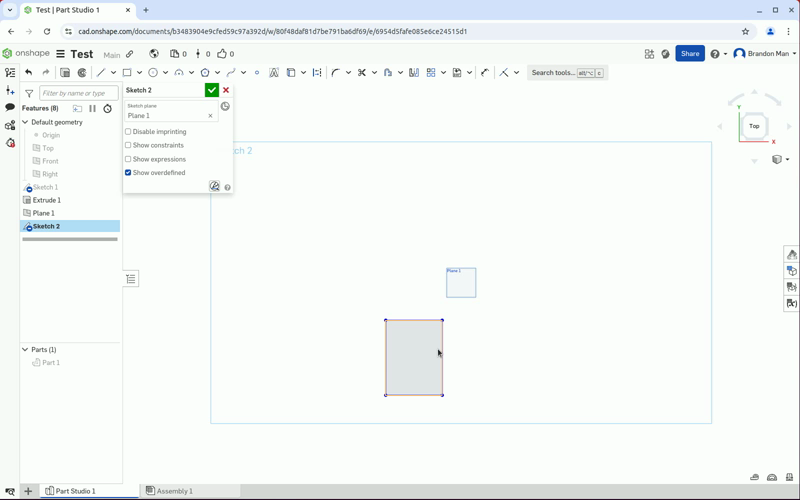
click(438, 348)
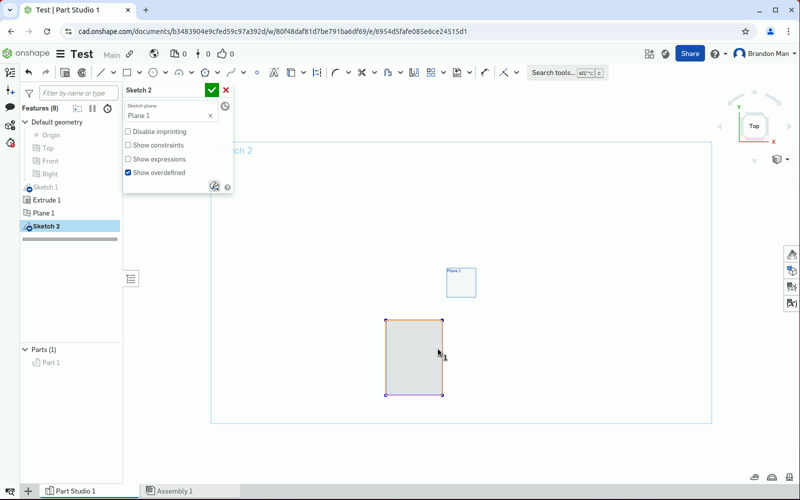
mouse_move(73, 352)
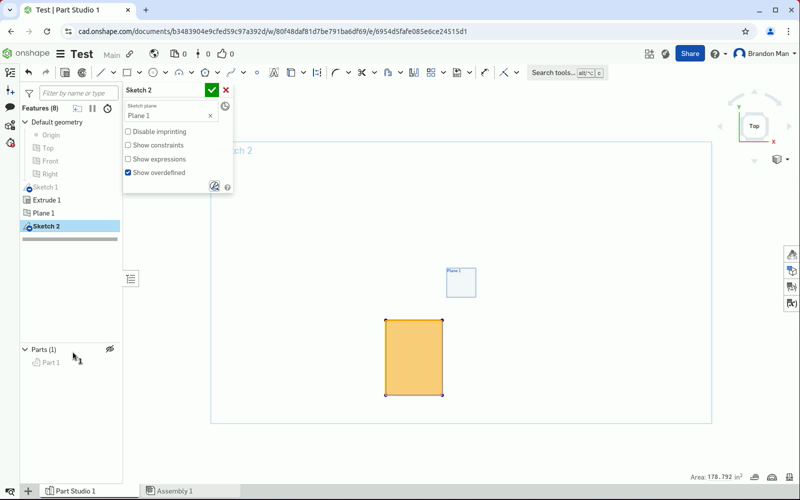
key(shift+y)
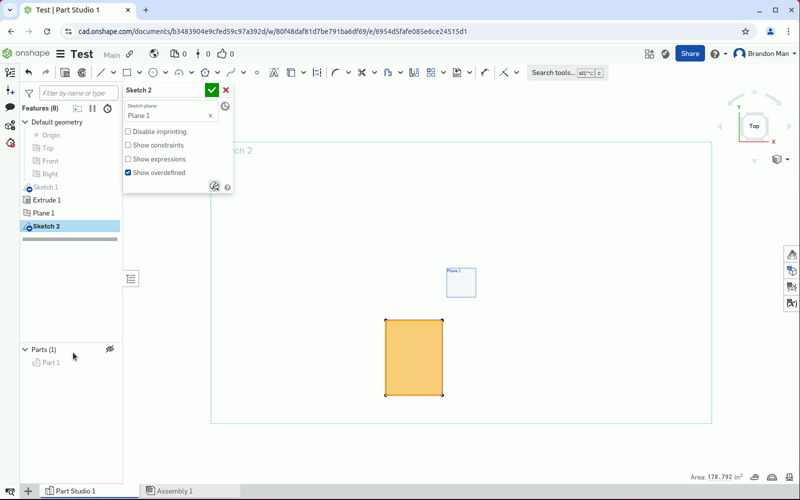
key(shift+e)
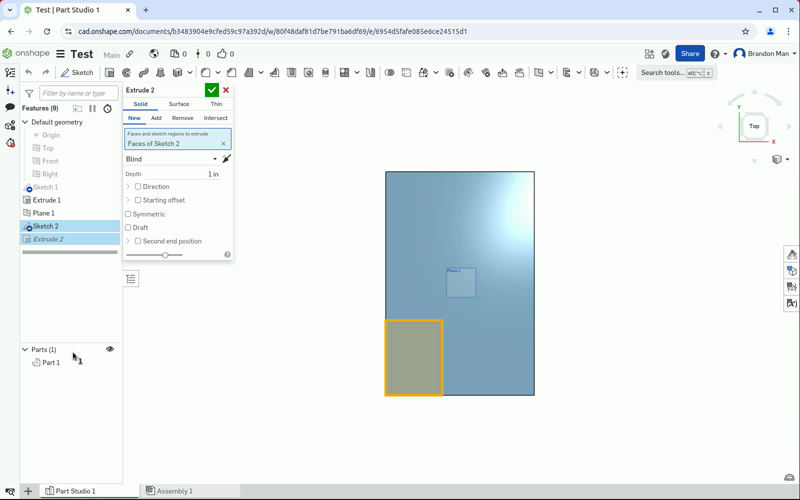
mouse_move(143, 106)
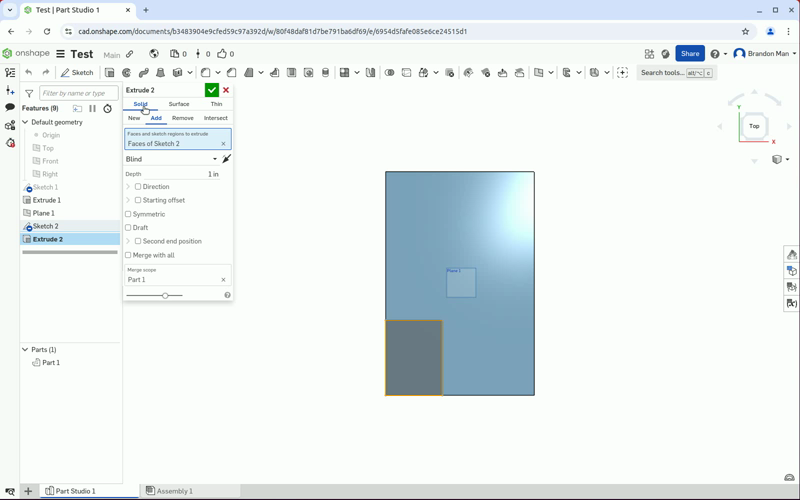
click(143, 106)
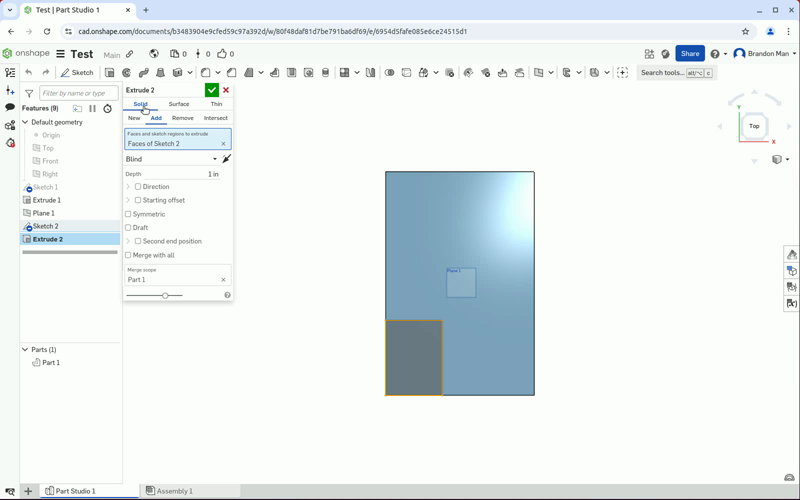
mouse_move(137, 120)
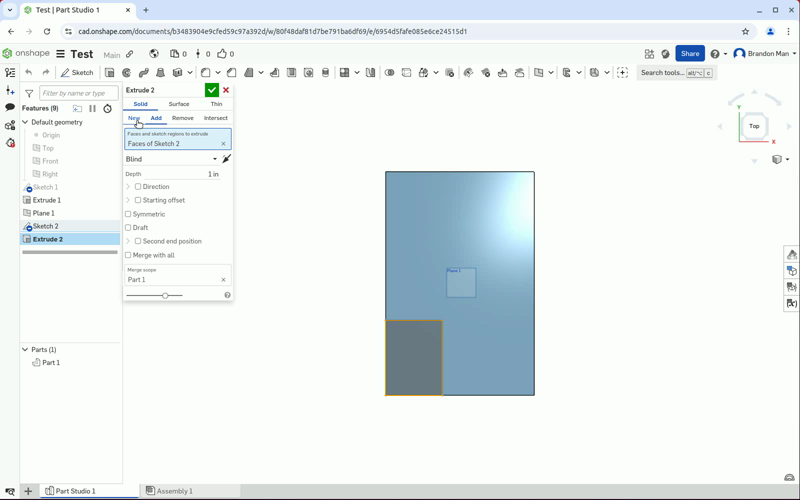
click(137, 120)
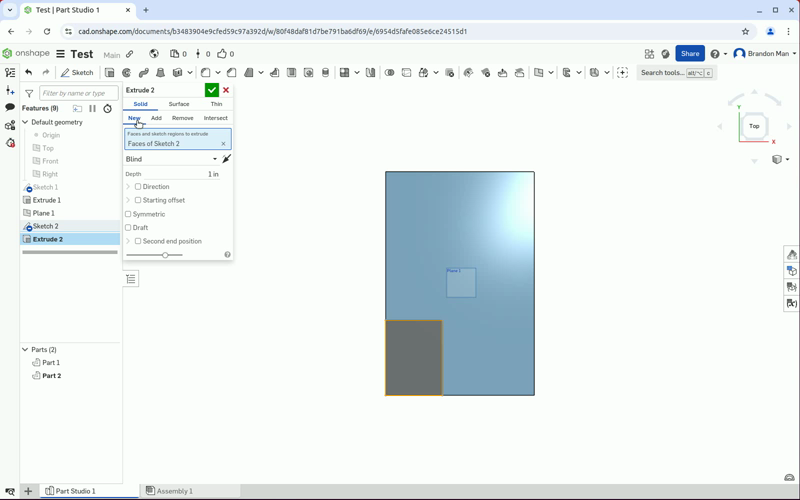
key(tab, 4)
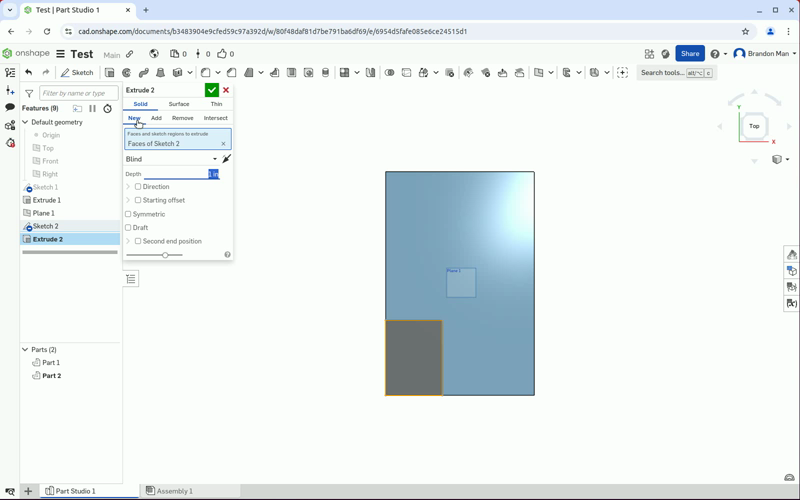
text(7.703)
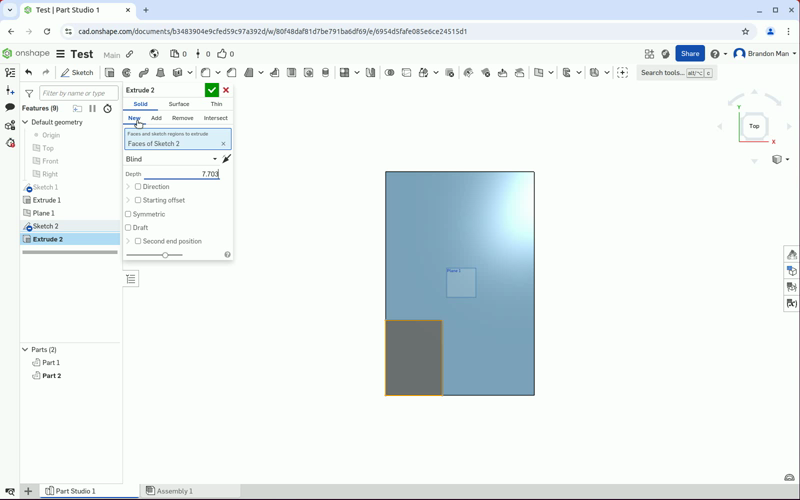
key(enter)
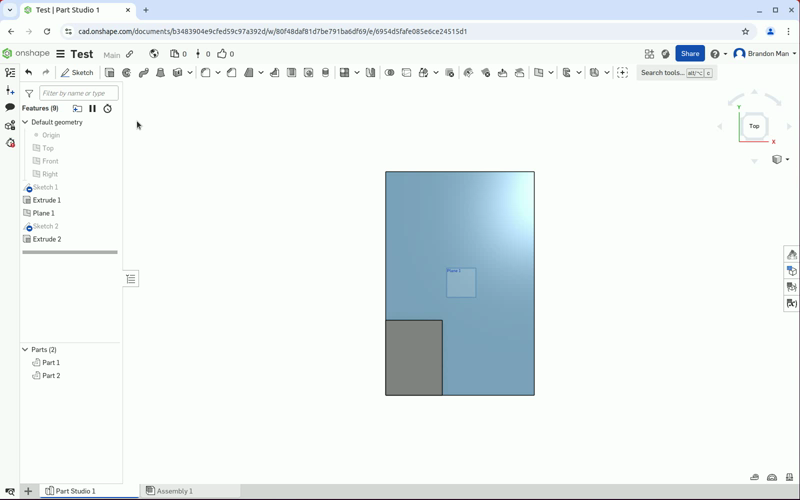
key(shift+h)
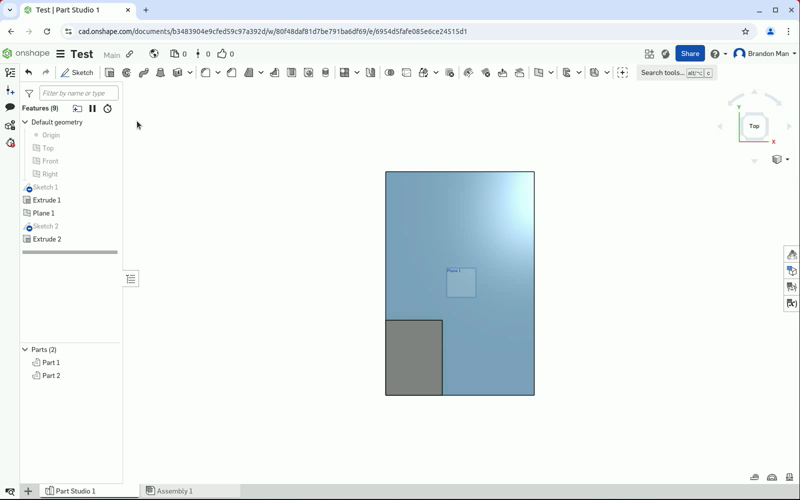
key(shift+h)
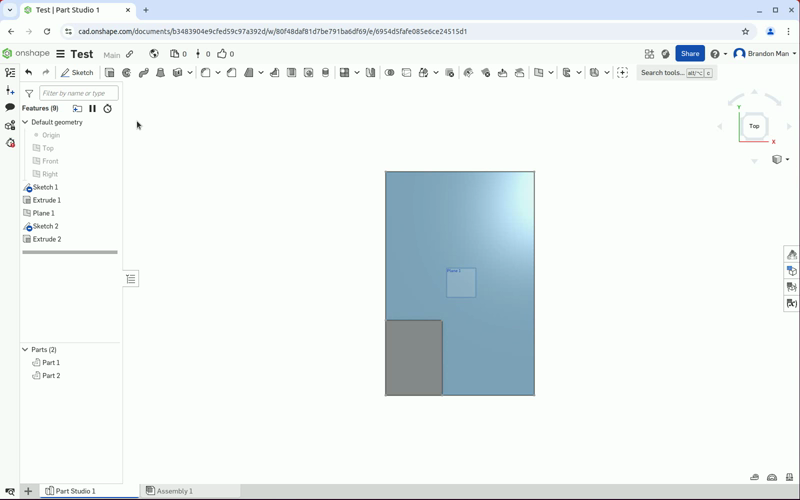
key(shift+7)
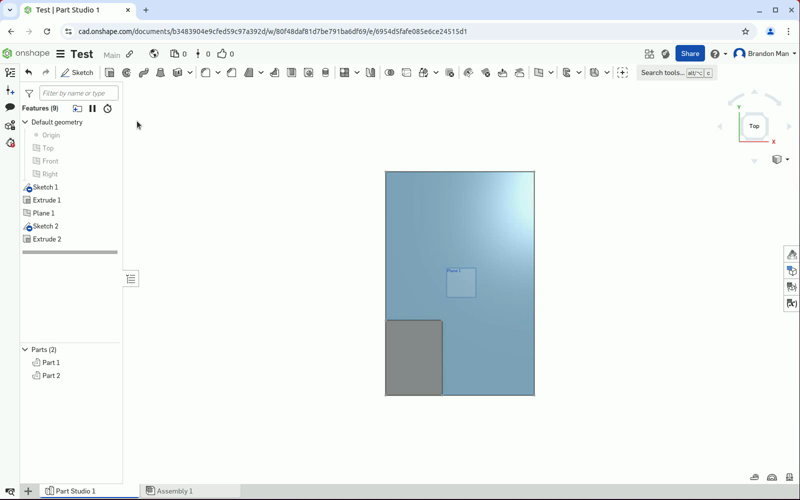
key(up, 3)
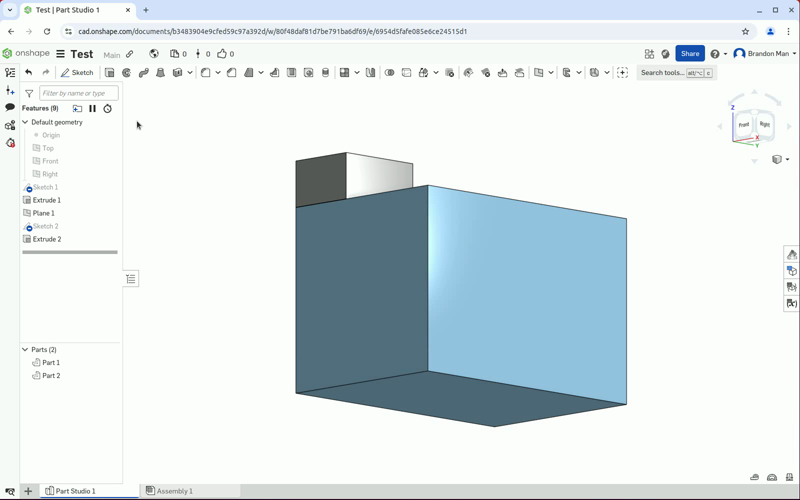
key(left, 3)
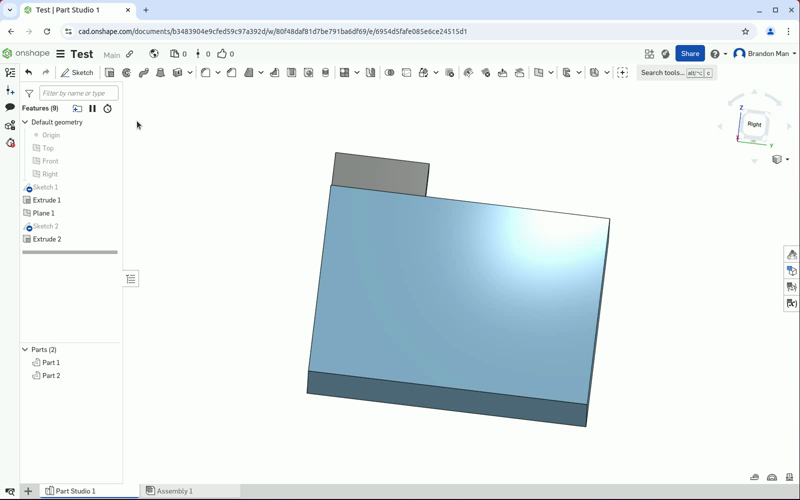
key(right, 3)
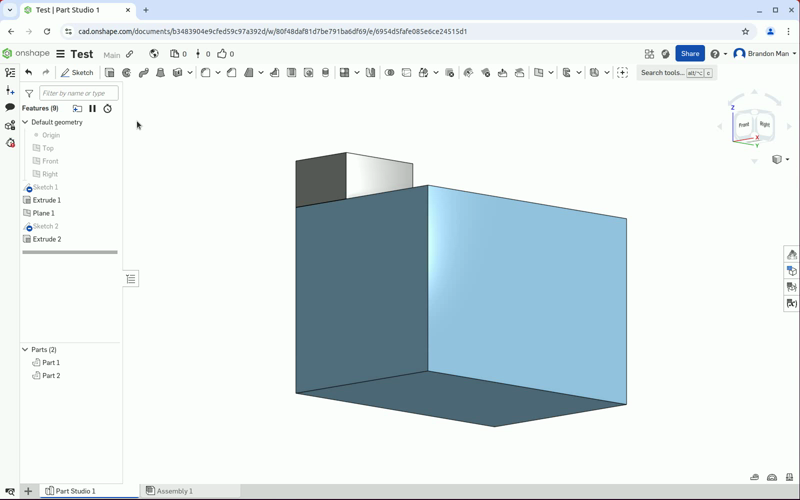
key(down, 3)
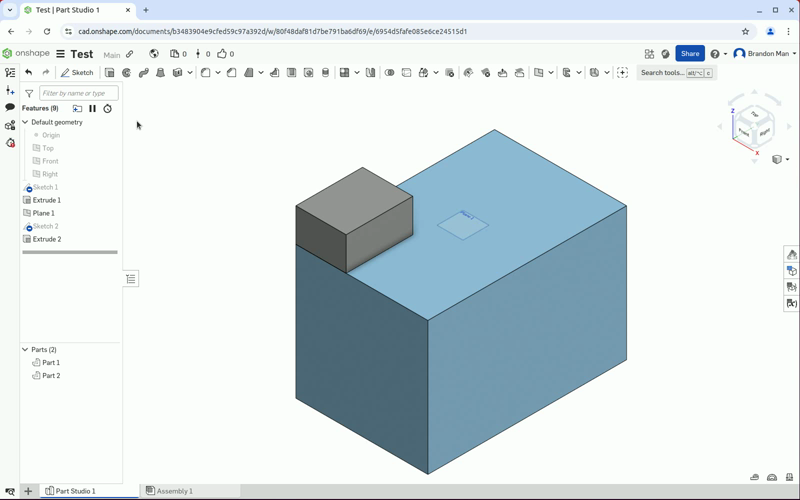
mouse_move(73, 189)
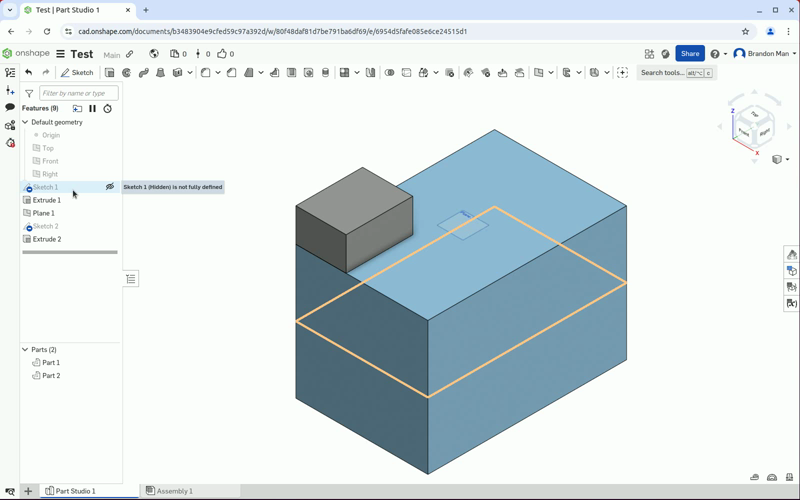
click(73, 189)